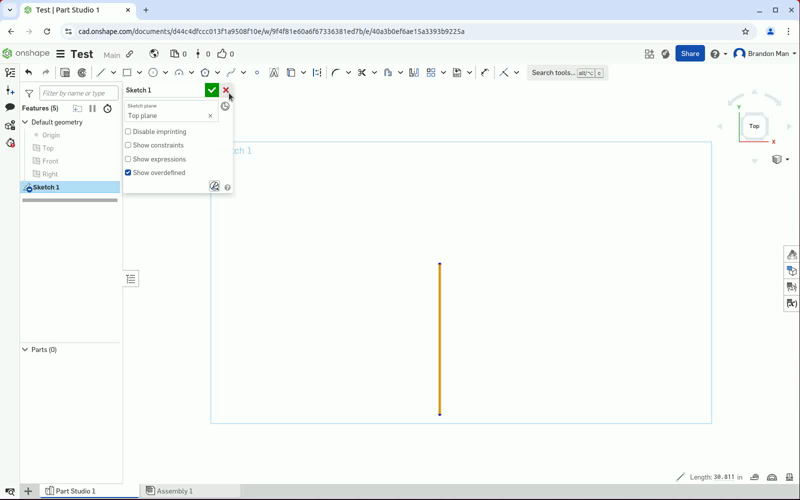
key(shift+h)
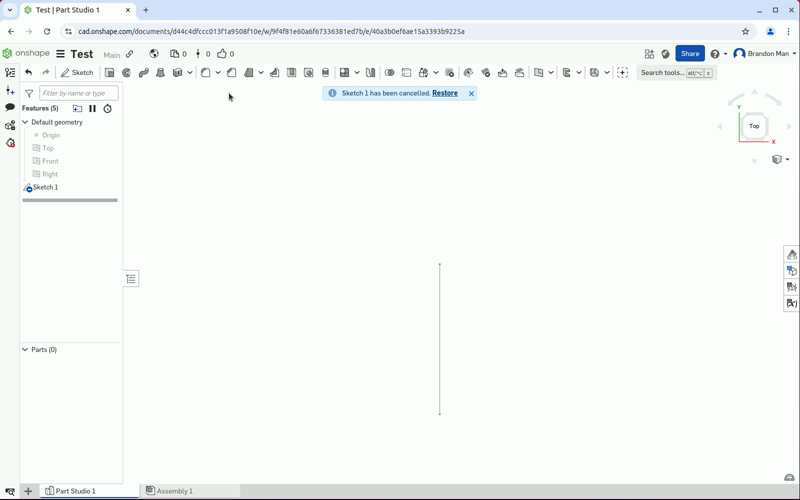
mouse_move(73, 352)
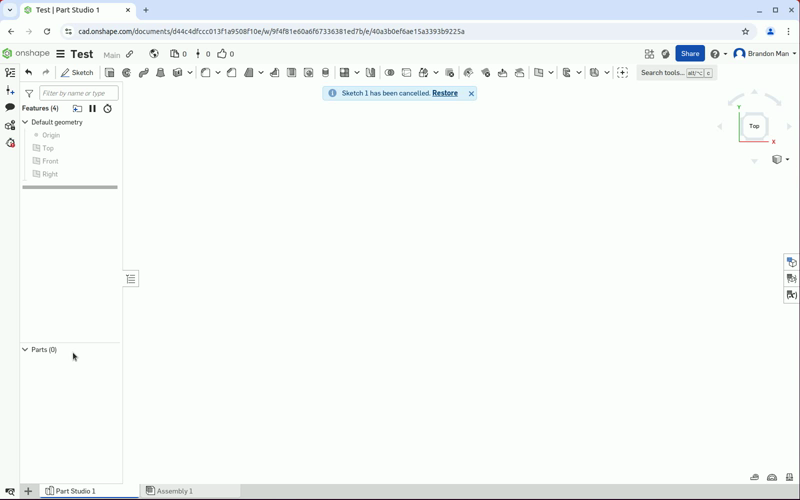
key(y)
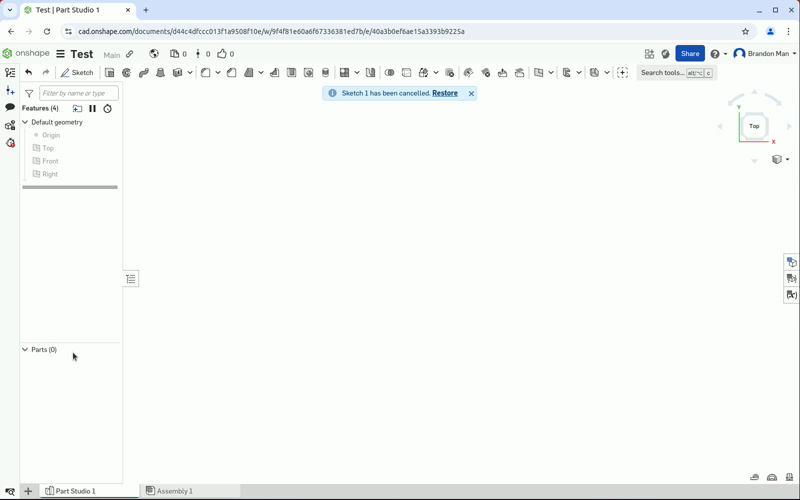
key(shift+p)
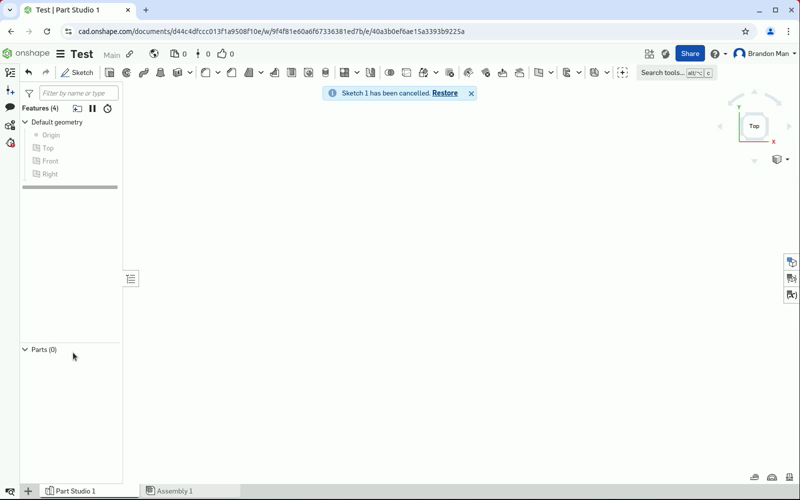
key(space)
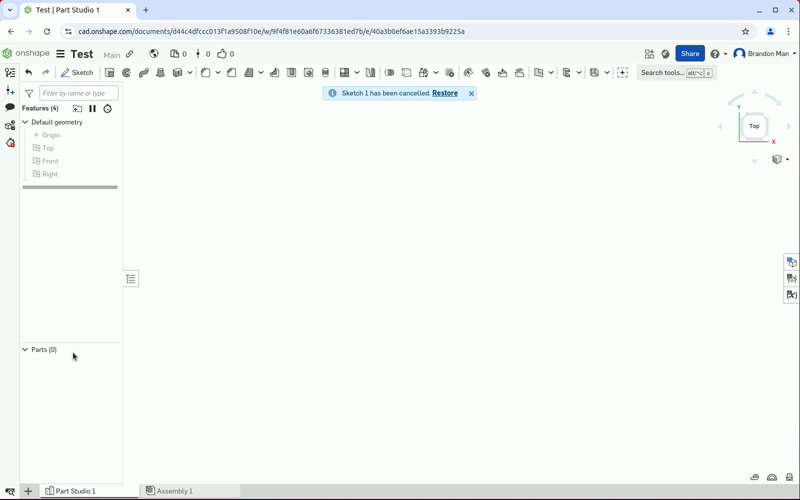
key_down(shift)
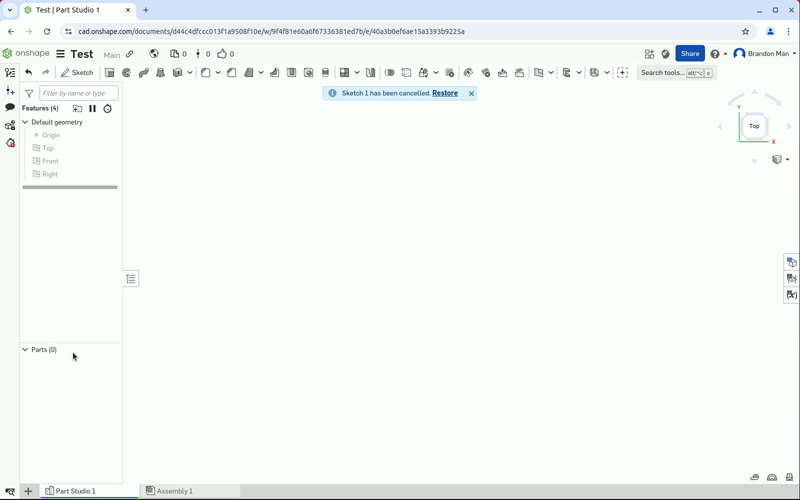
key(up)
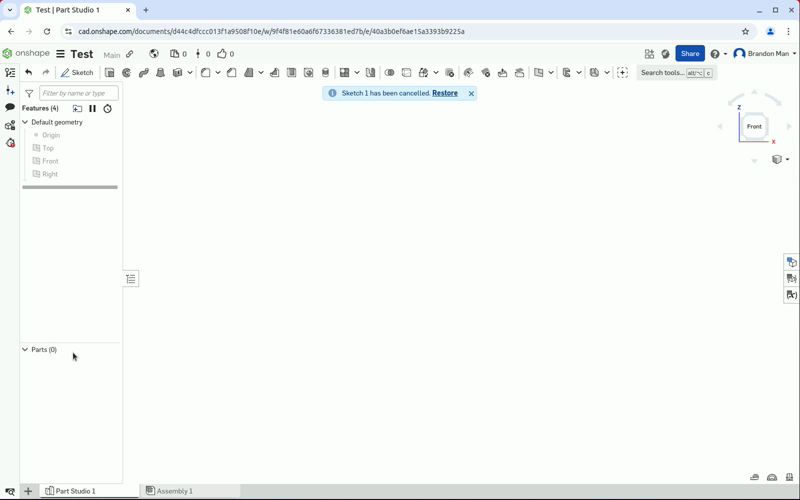
key_up(shift)
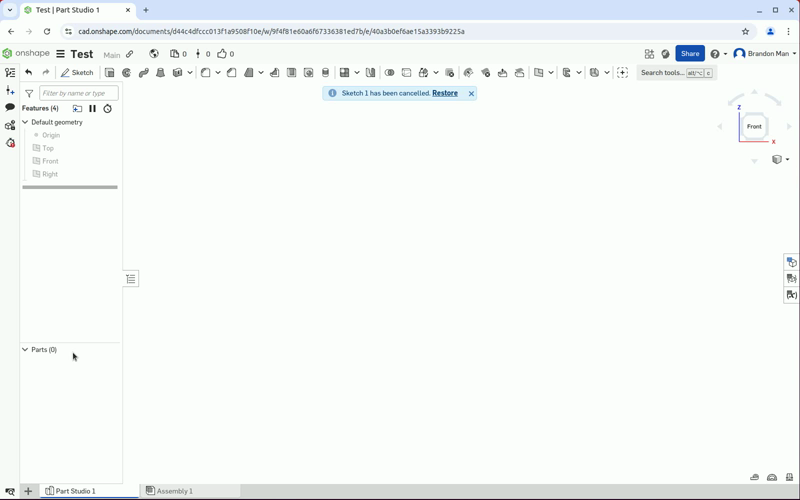
mouse_move(73, 352)
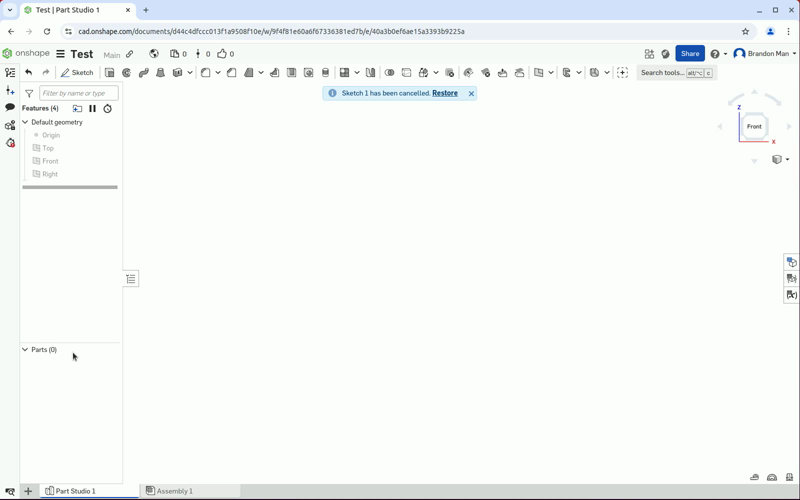
key(shift+y)
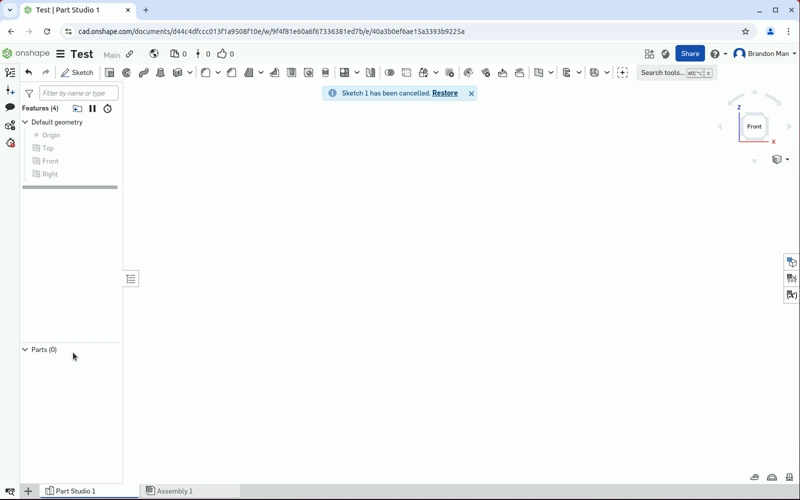
key(shift+s)
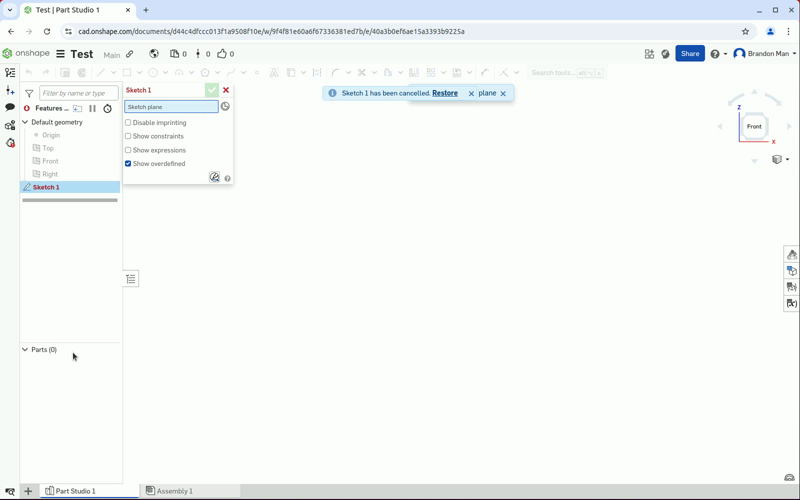
mouse_move(73, 163)
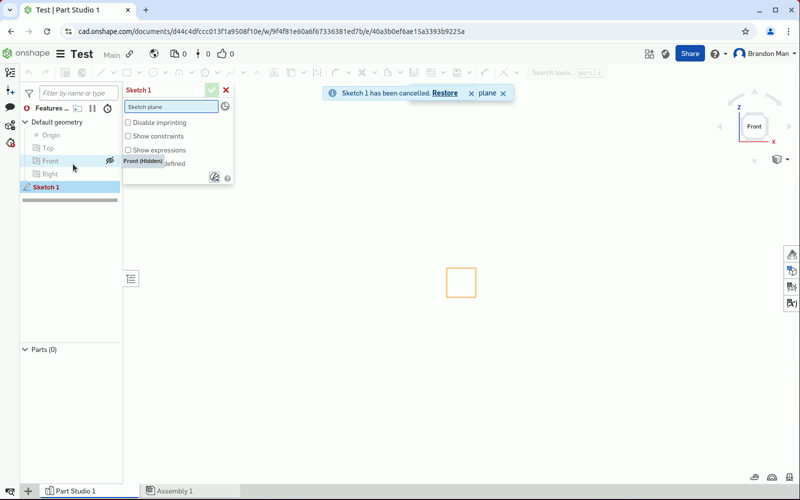
click(73, 163)
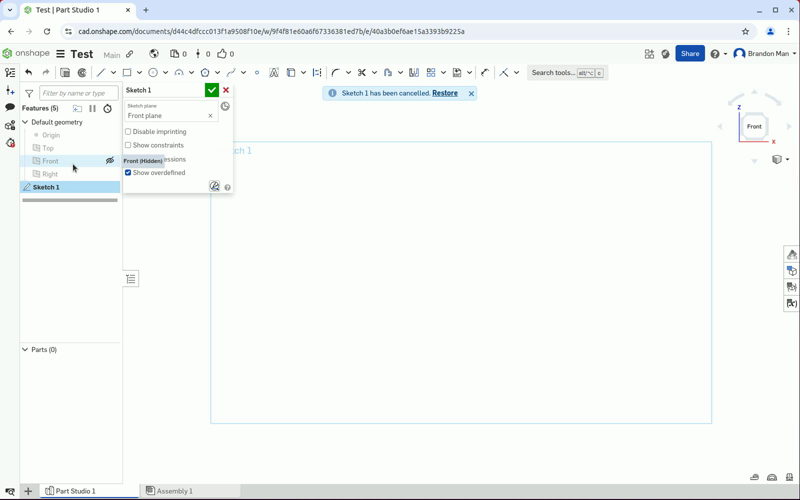
mouse_move(73, 352)
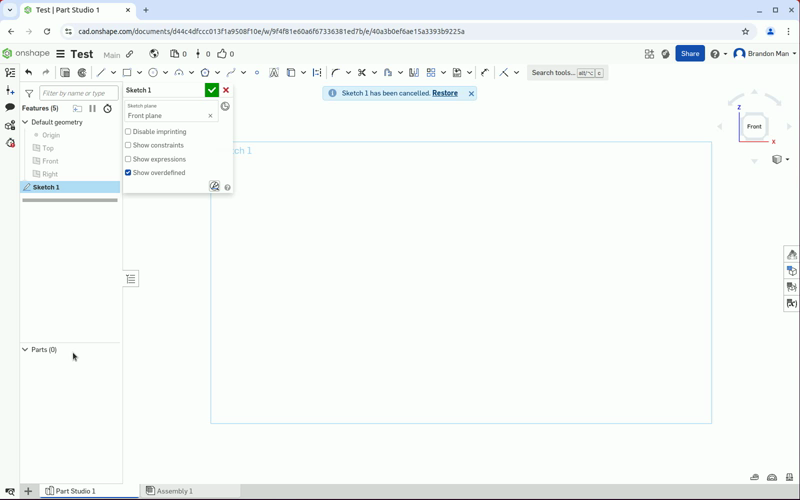
key(y)
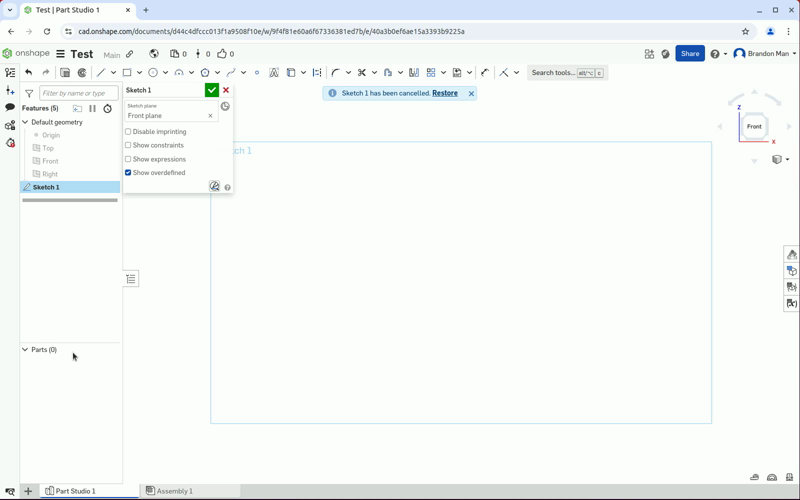
key(c)
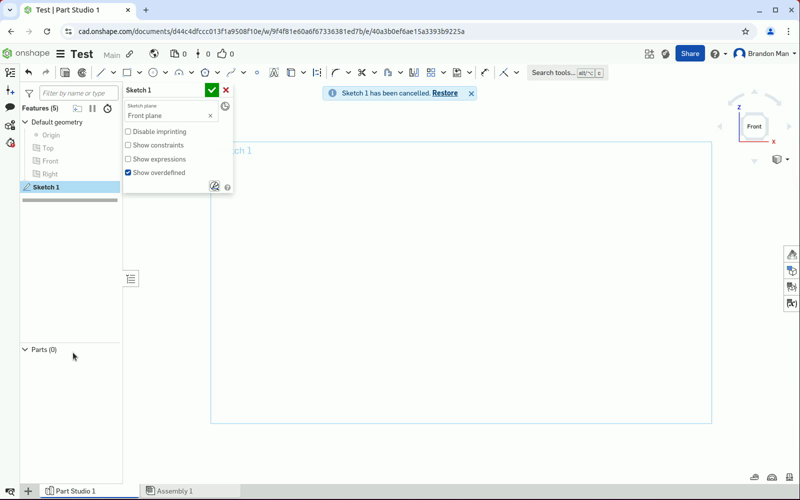
key_down(shift)
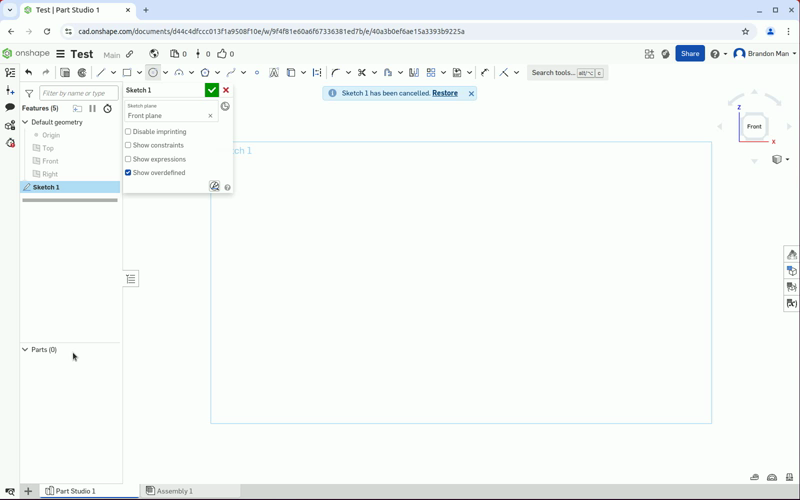
mouse_move(460, 282)
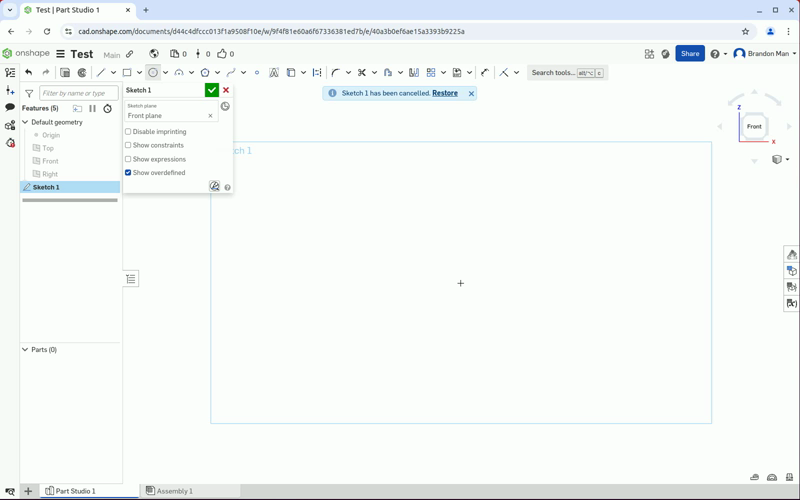
click(460, 282)
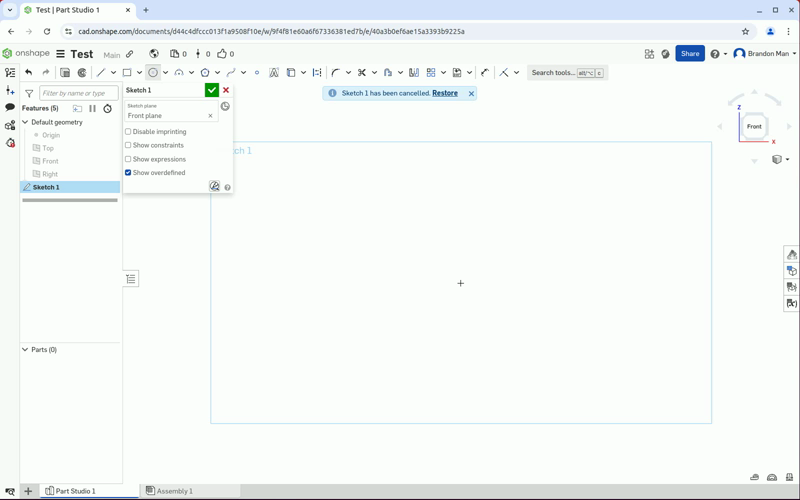
key_up(shift)
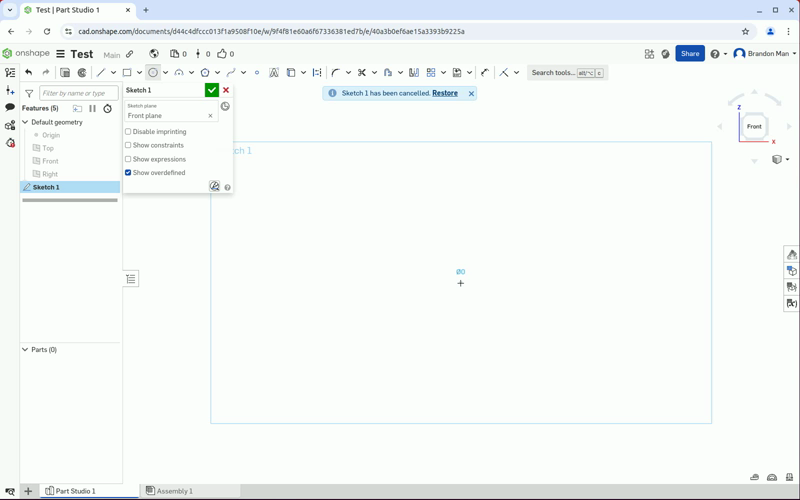
mouse_move(572, 282)
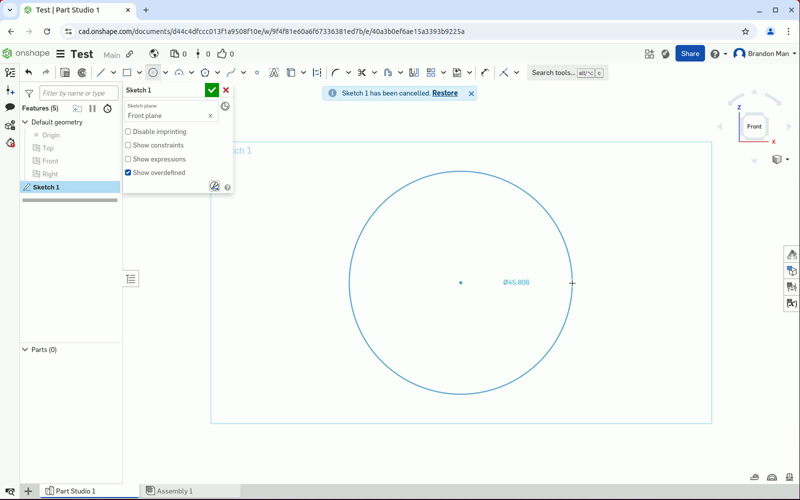
click(572, 282)
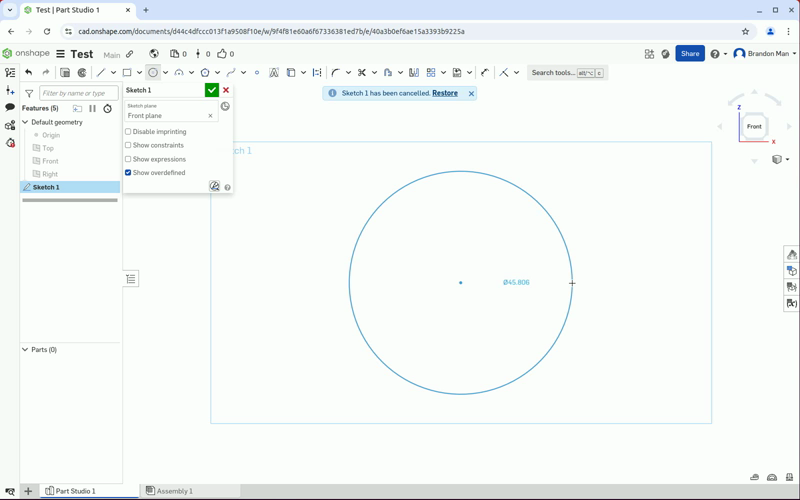
key(esc)
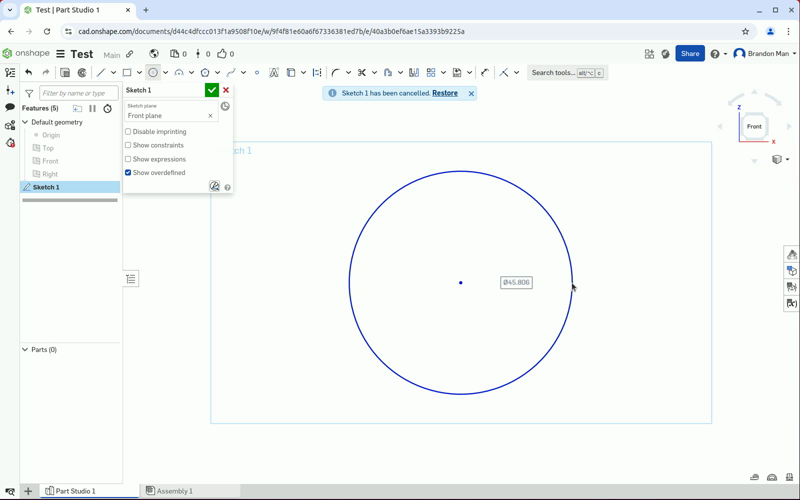
mouse_move(538, 300)
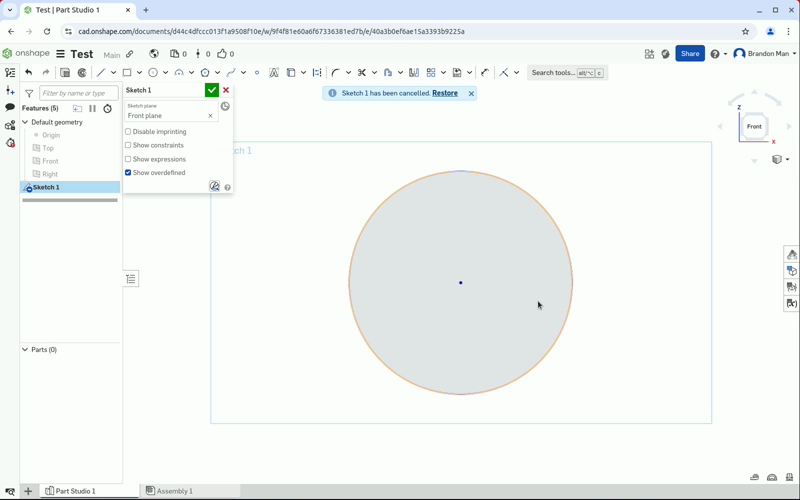
click(538, 300)
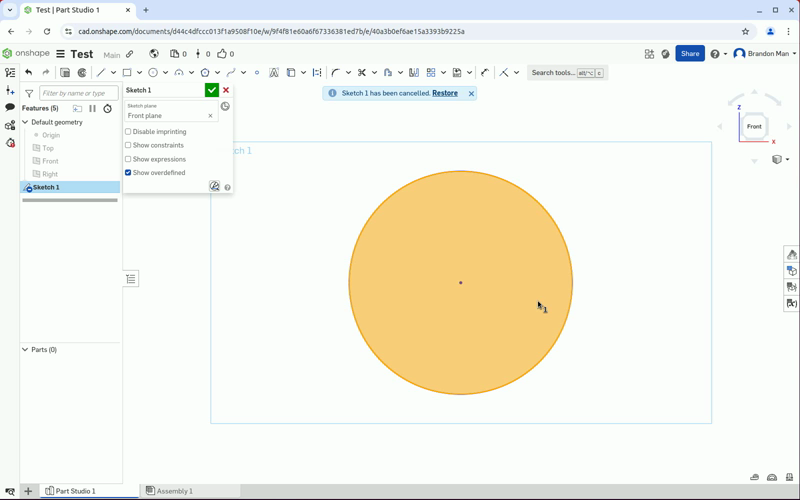
mouse_move(73, 352)
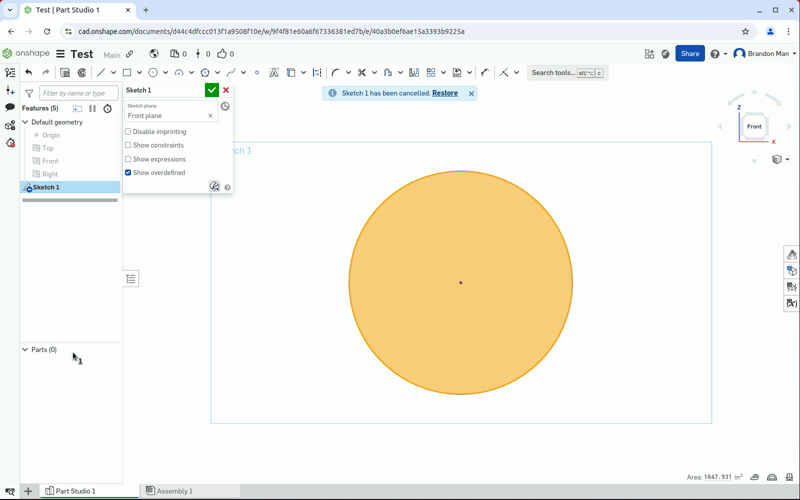
key(shift+y)
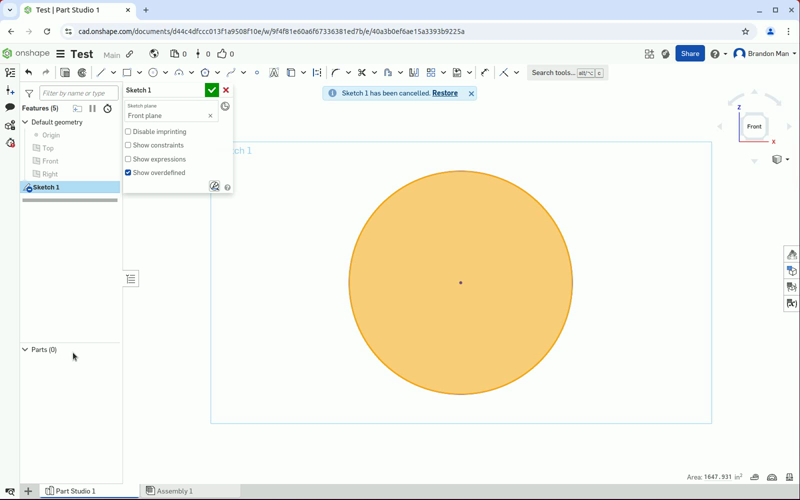
key(shift+e)
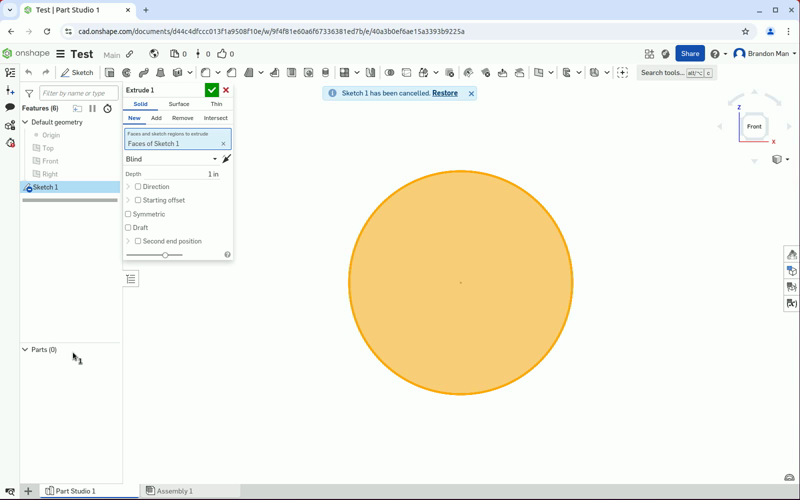
mouse_move(143, 106)
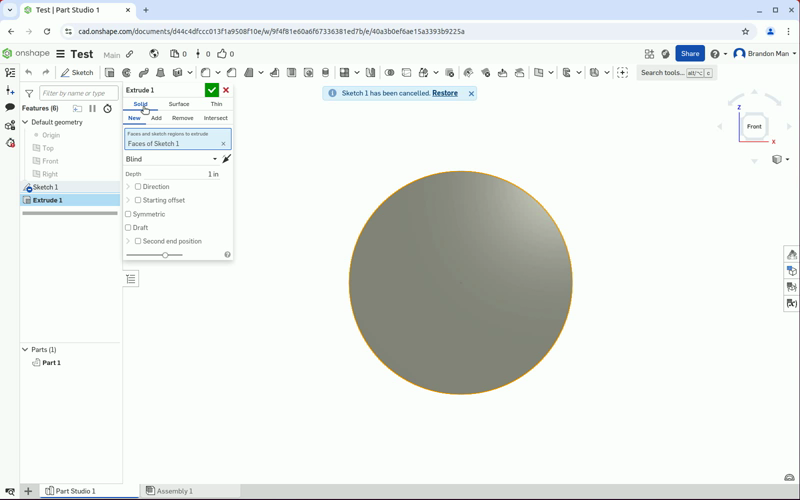
click(143, 106)
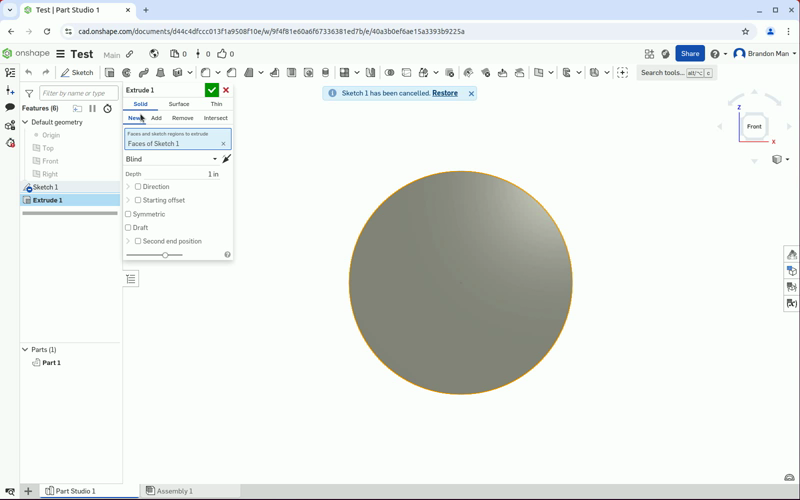
mouse_move(137, 120)
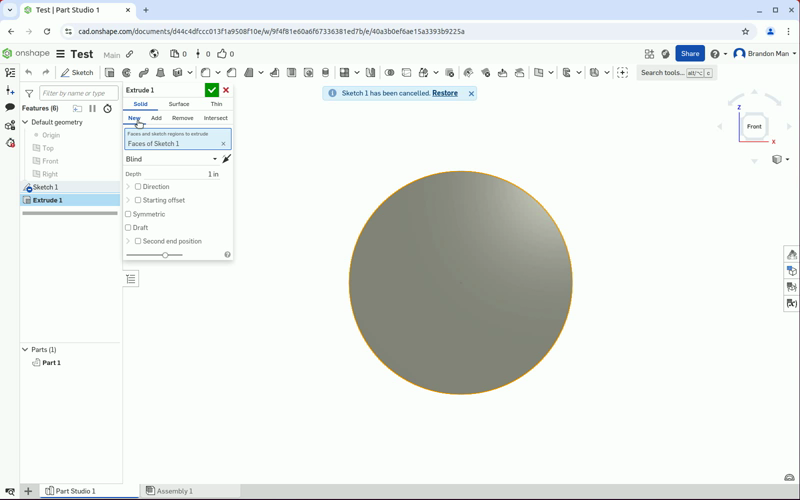
click(137, 120)
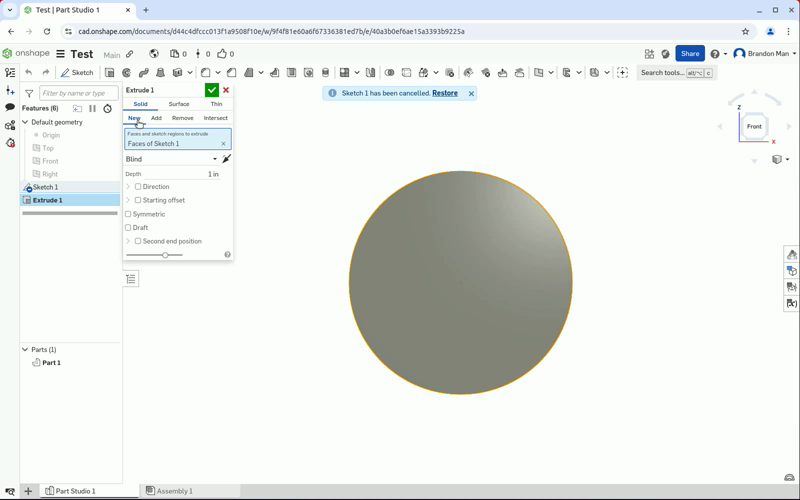
key(tab, 4)
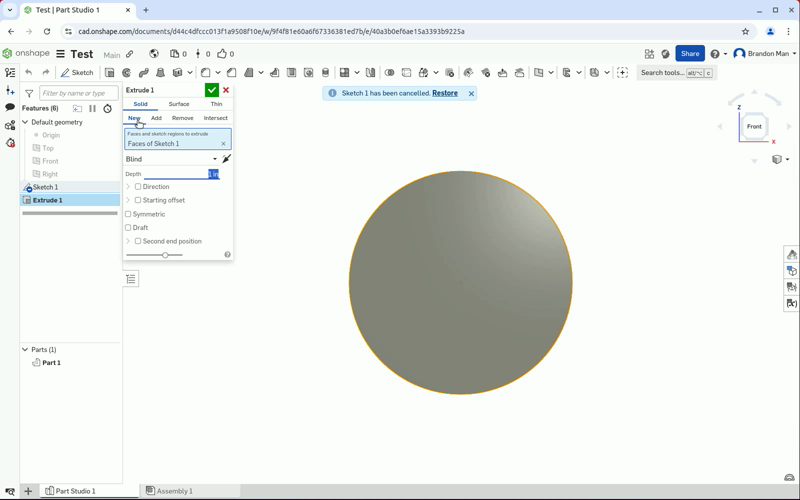
text(-1.685)
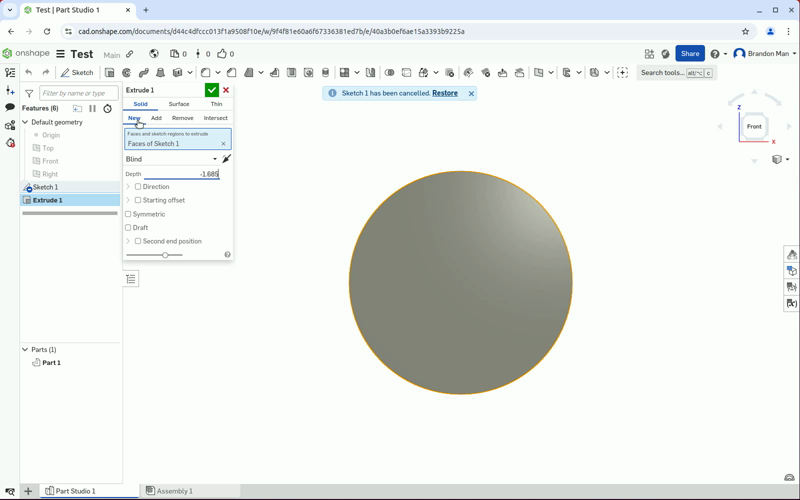
key(enter)
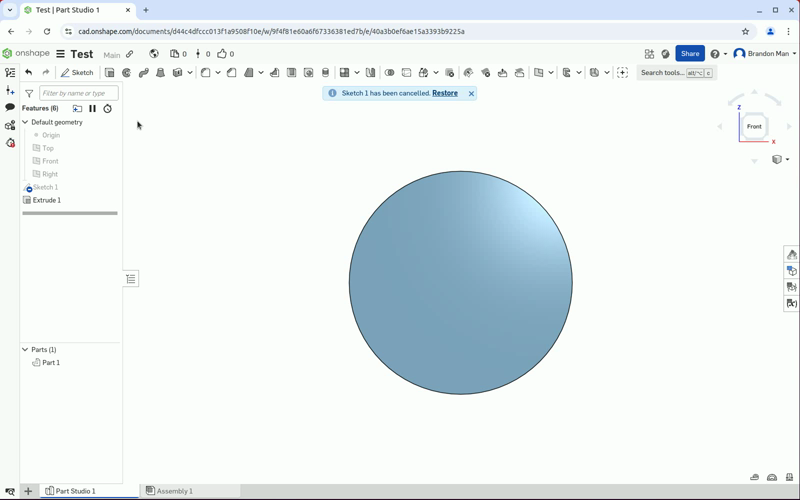
key(shift+h)
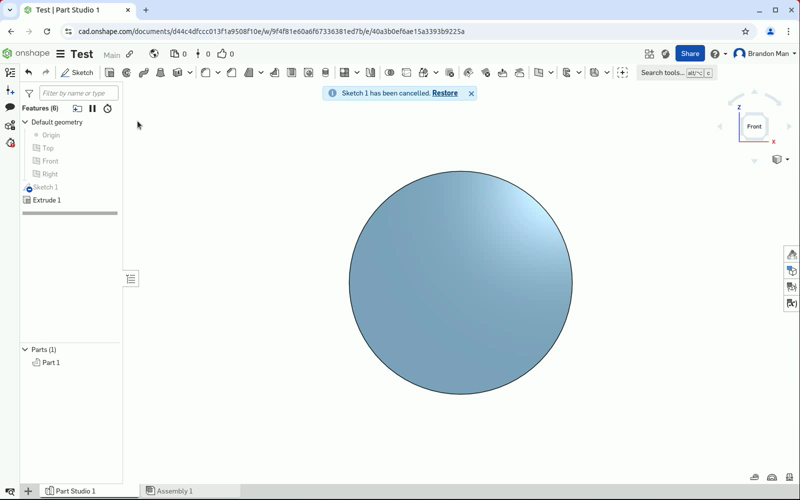
key(shift+h)
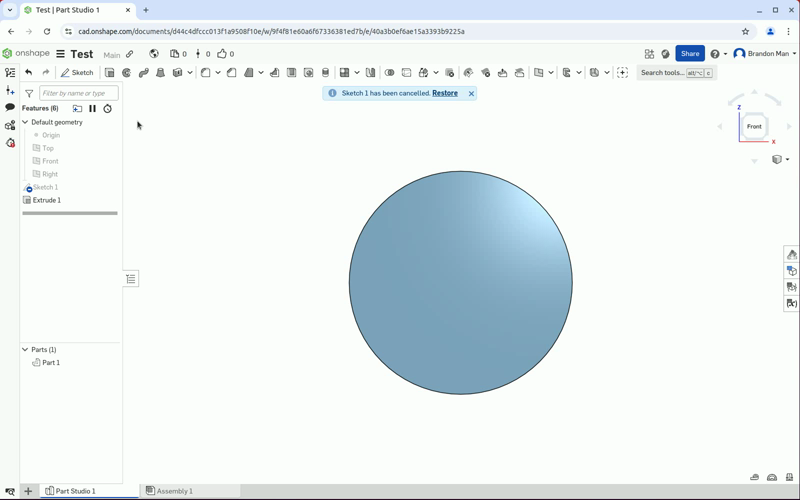
mouse_move(73, 189)
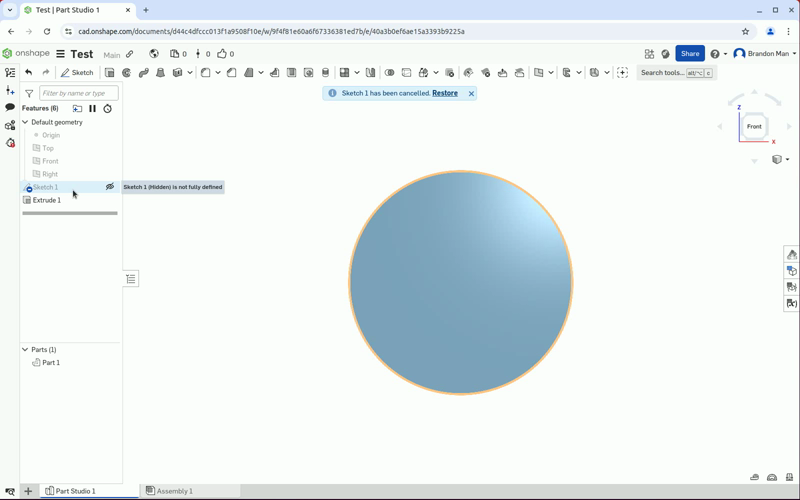
click(73, 189)
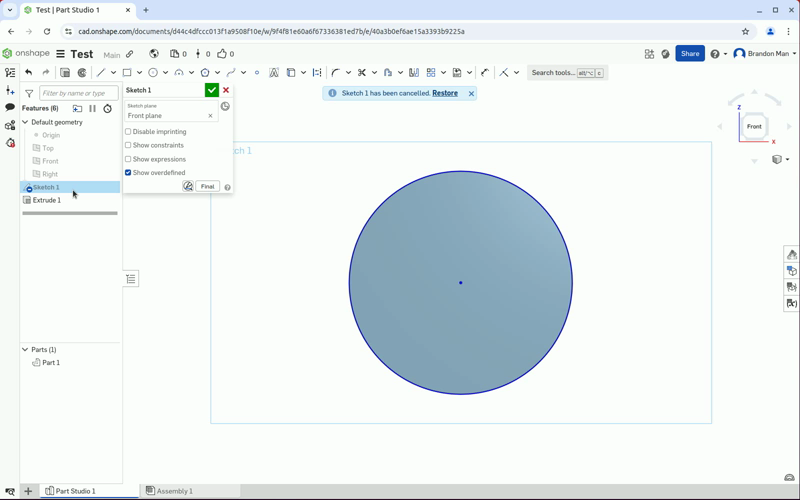
mouse_move(229, 92)
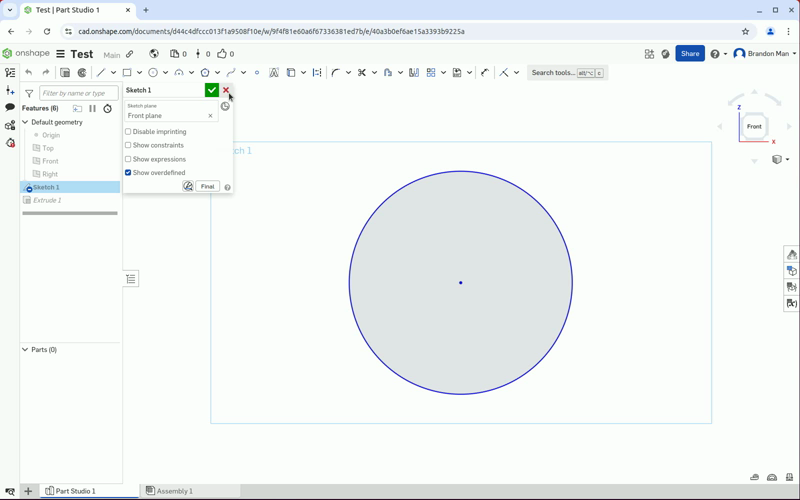
click(229, 92)
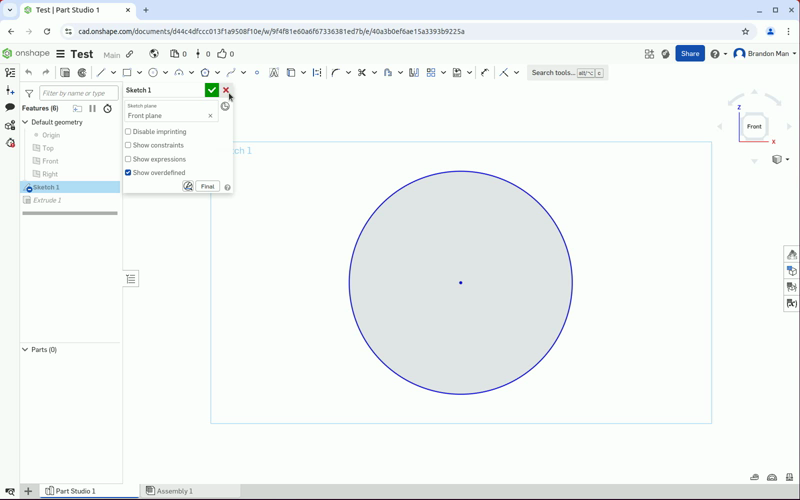
key(shift+s)
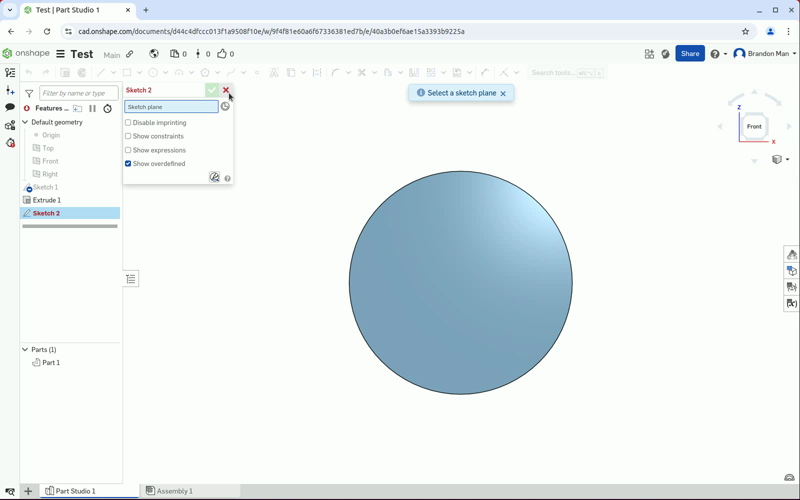
mouse_move(73, 163)
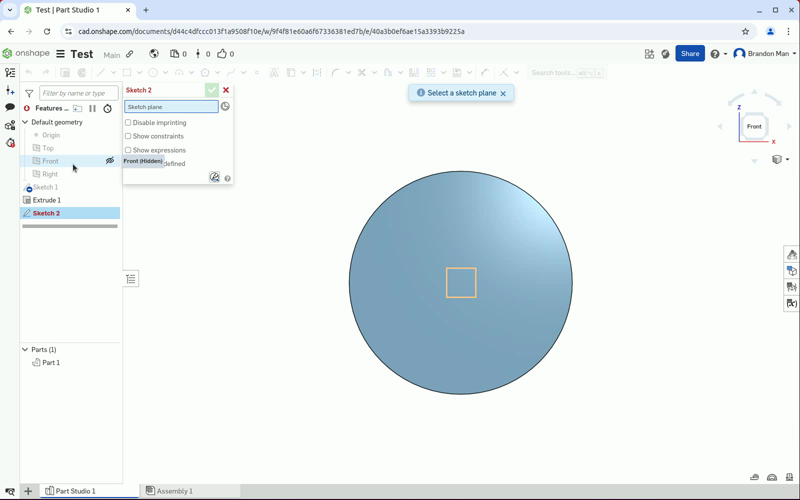
click(73, 163)
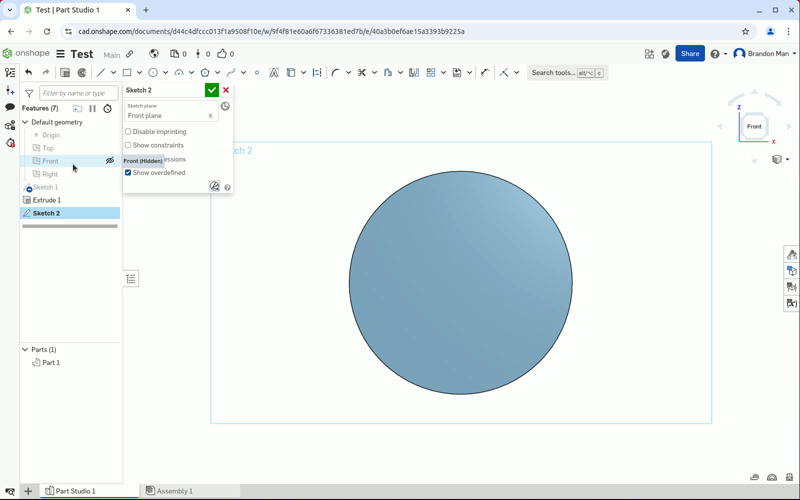
mouse_move(73, 352)
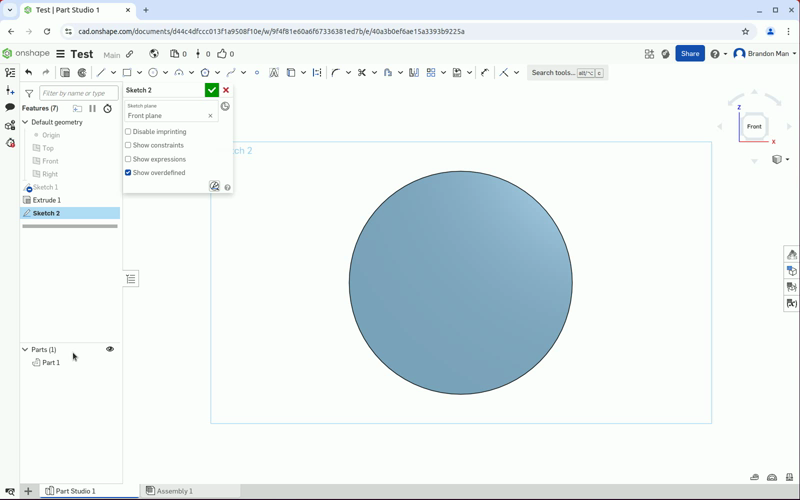
key(y)
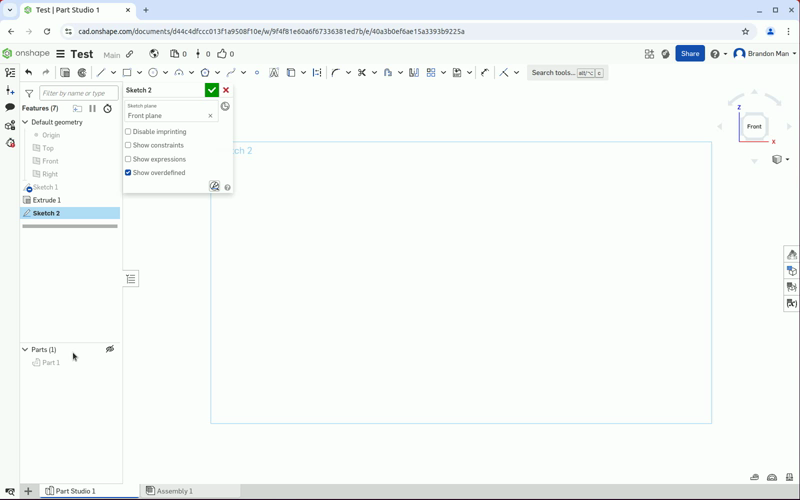
key(c)
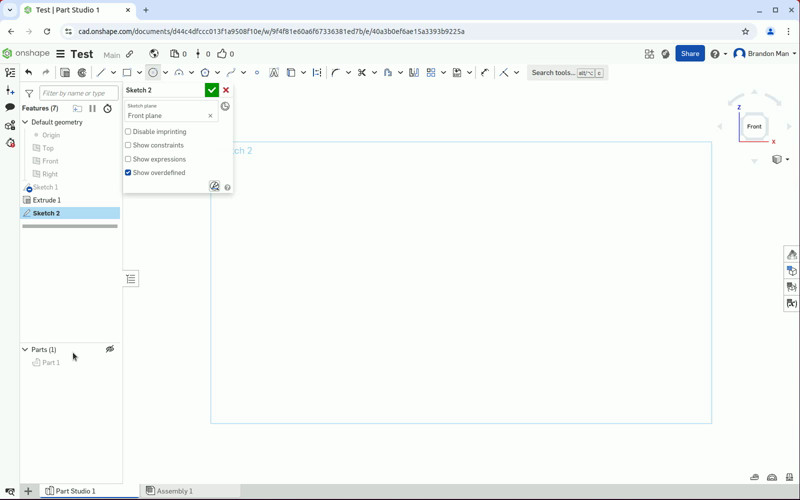
key_down(shift)
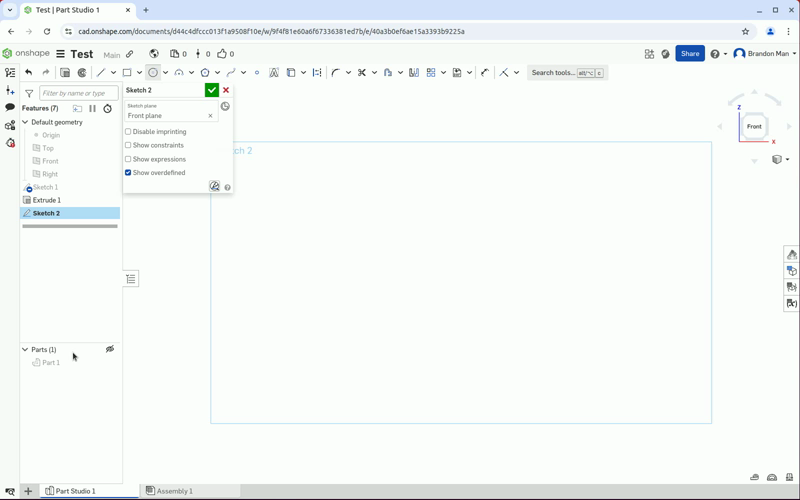
mouse_move(461, 282)
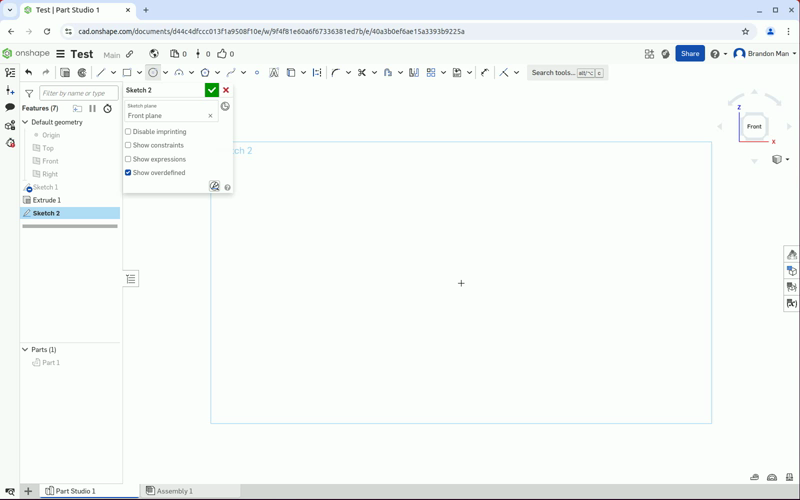
click(461, 282)
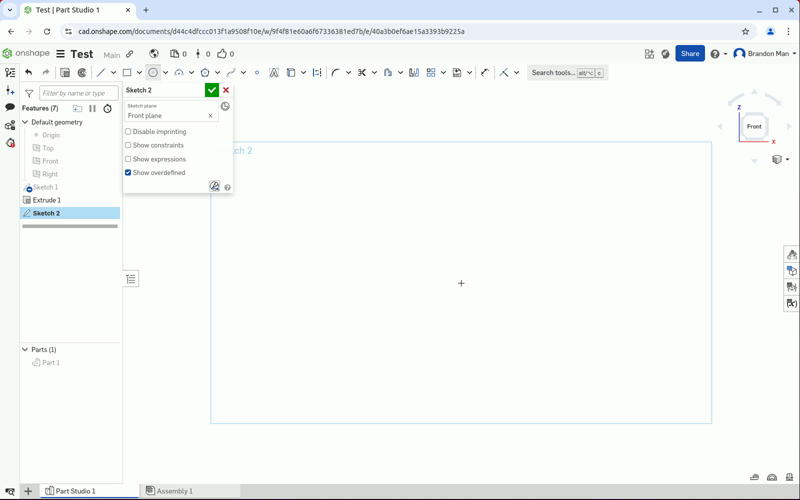
key_up(shift)
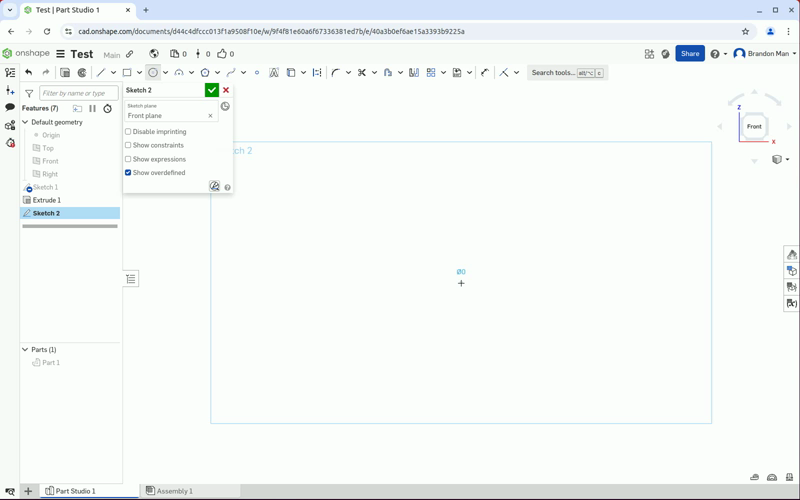
mouse_move(574, 282)
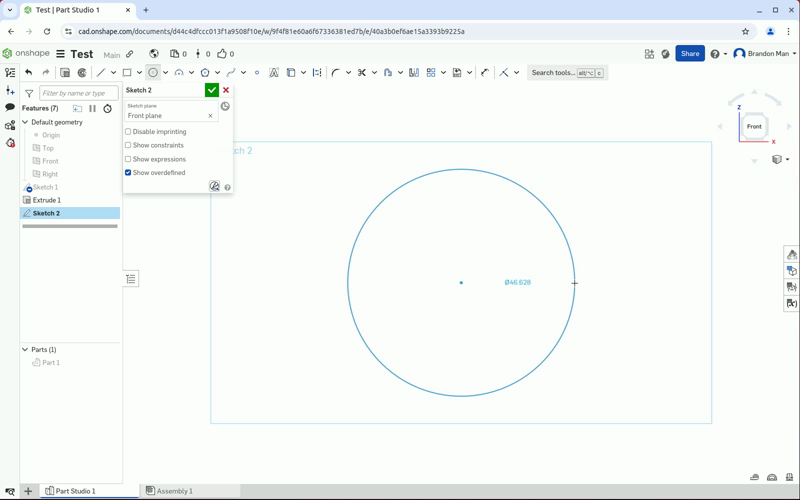
click(574, 282)
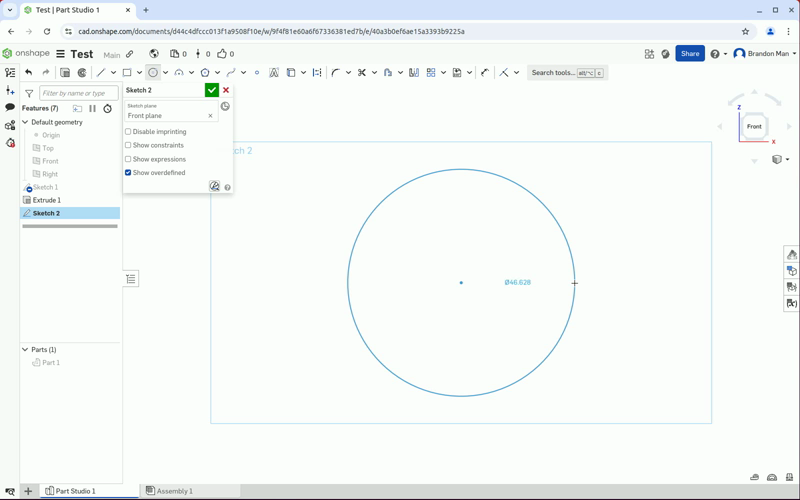
key(esc)
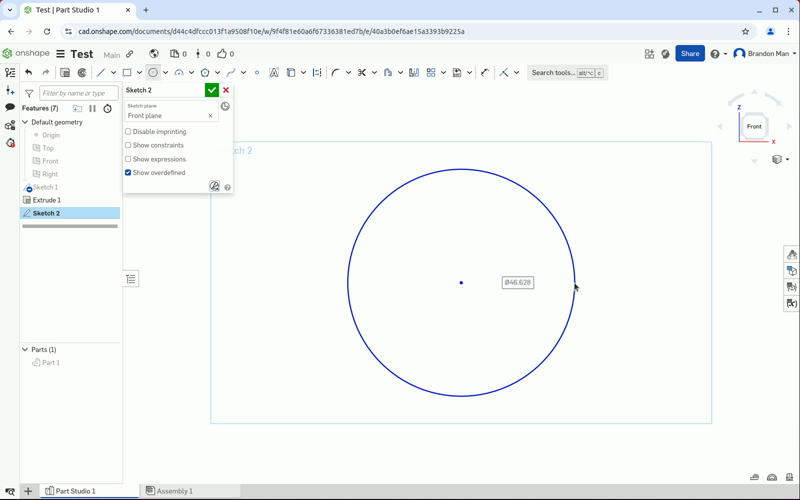
mouse_move(457, 355)
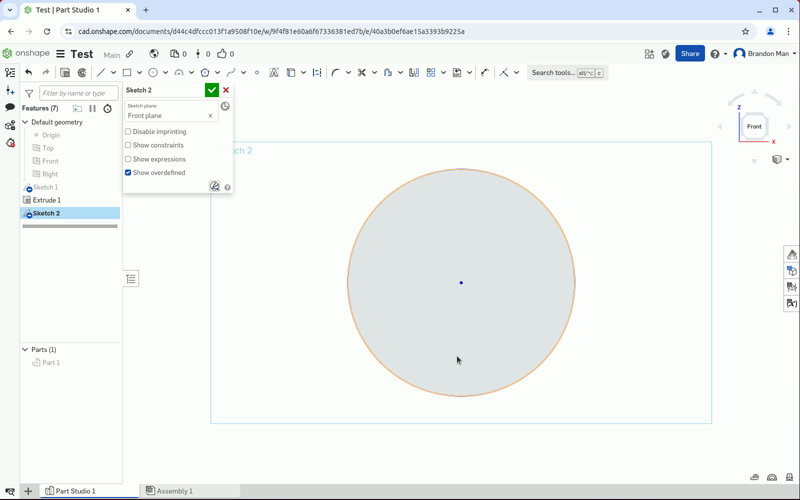
click(457, 355)
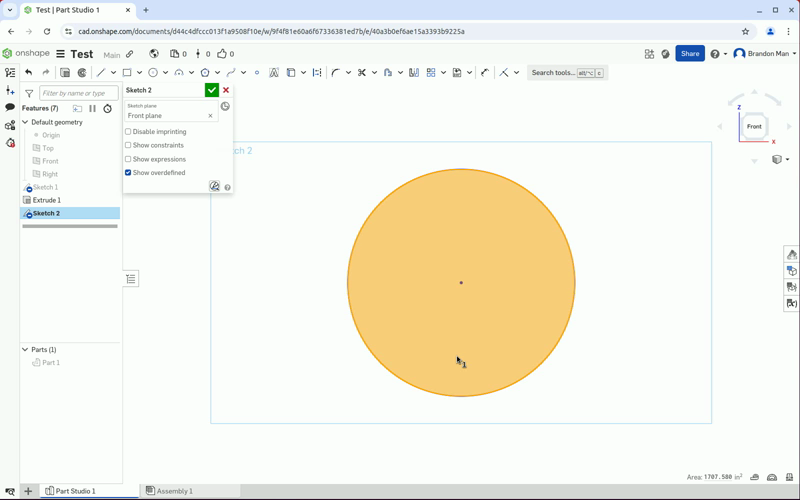
mouse_move(73, 352)
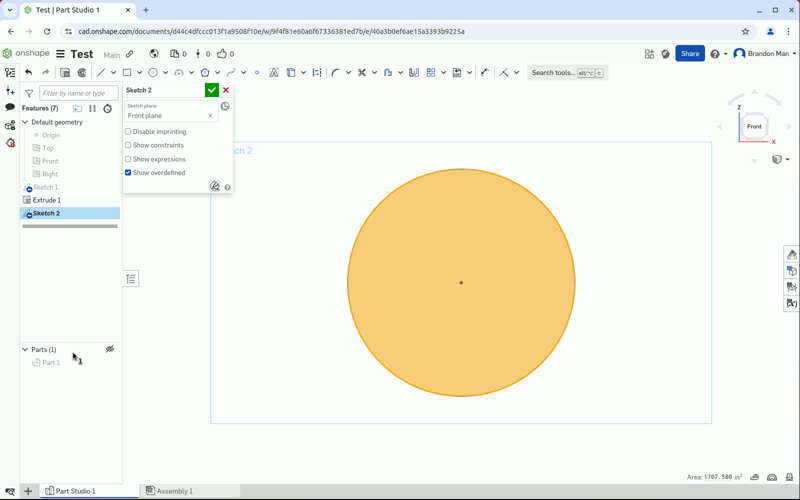
key(shift+y)
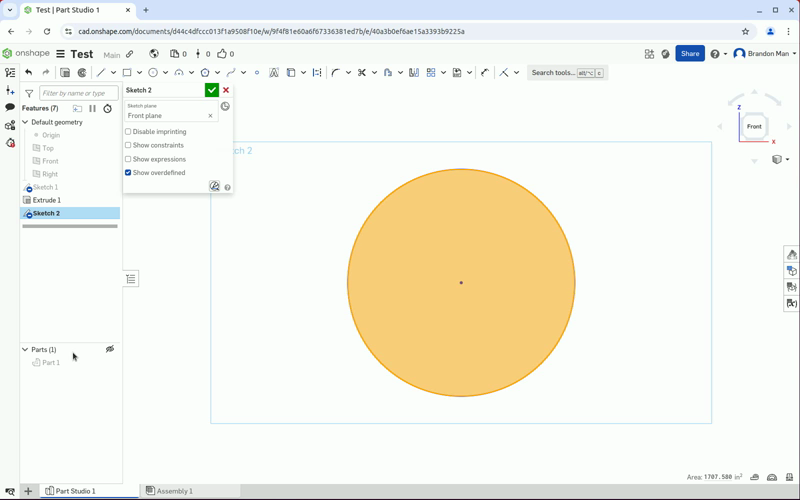
key(shift+e)
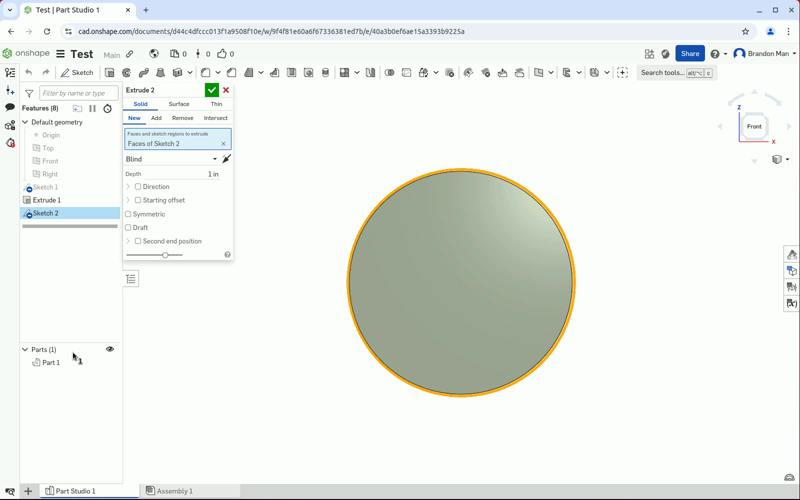
mouse_move(143, 106)
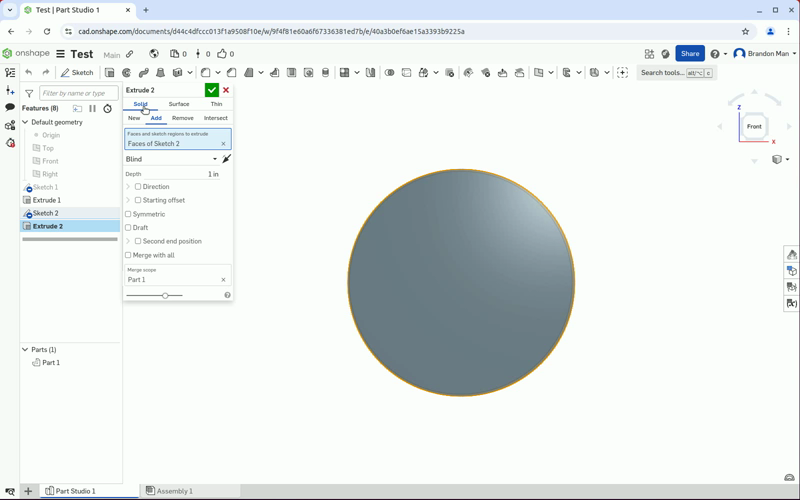
click(143, 106)
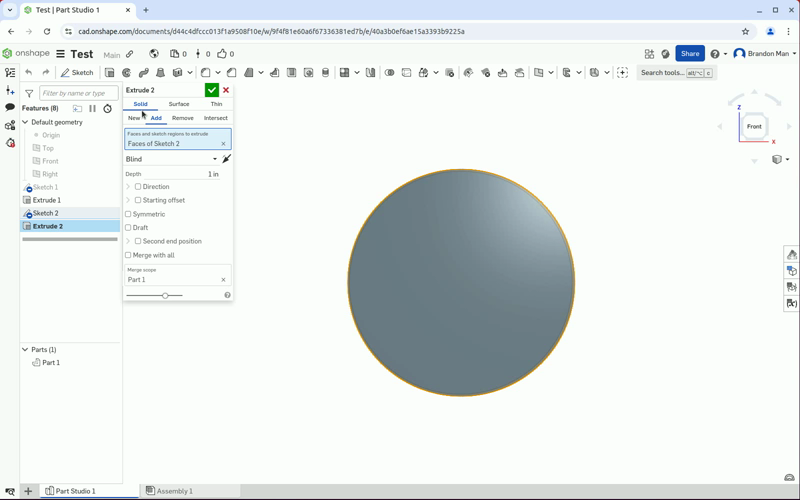
mouse_move(137, 120)
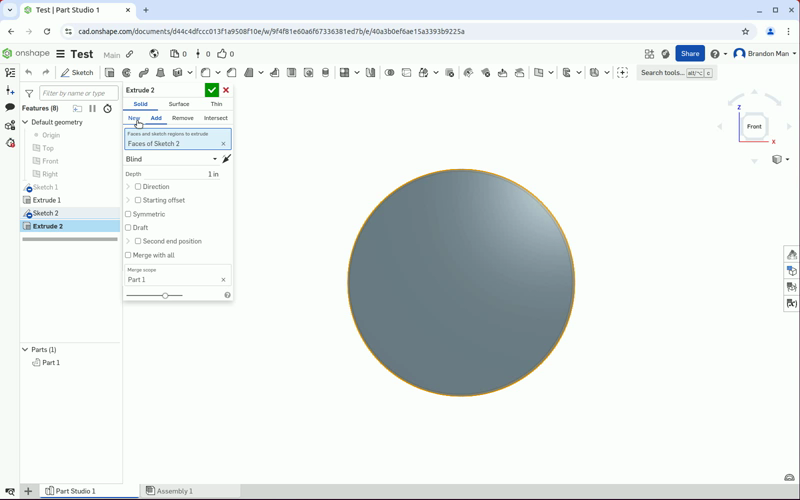
click(137, 120)
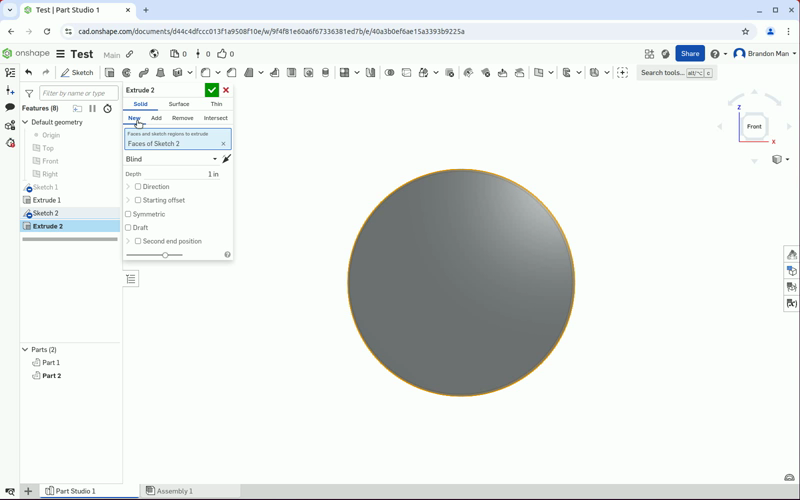
key(tab, 4)
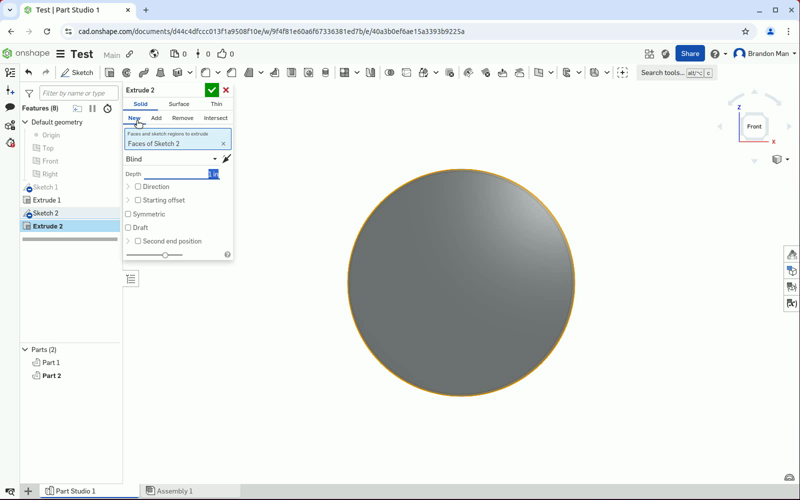
text(1.685)
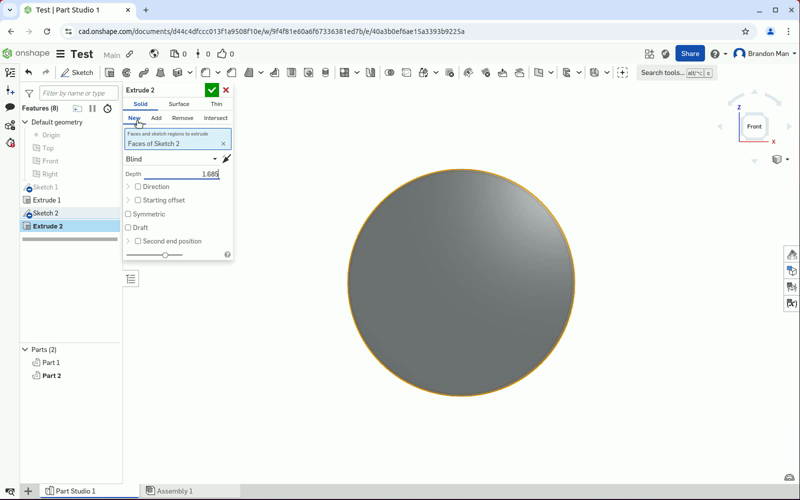
key(enter)
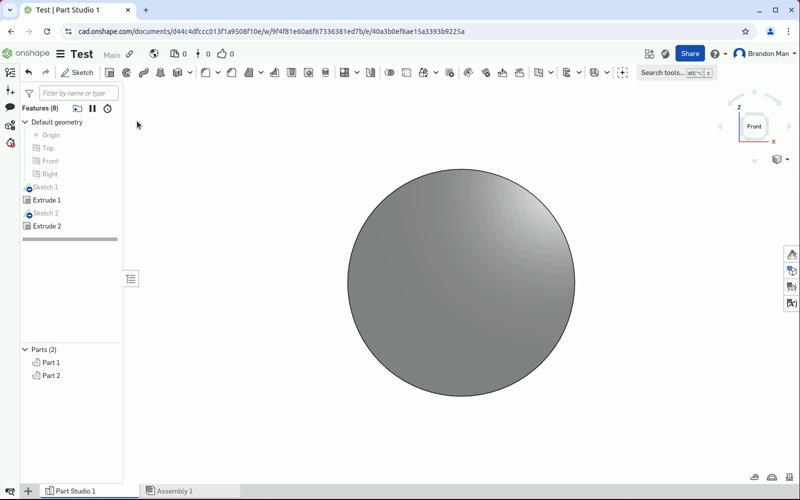
key(shift+h)
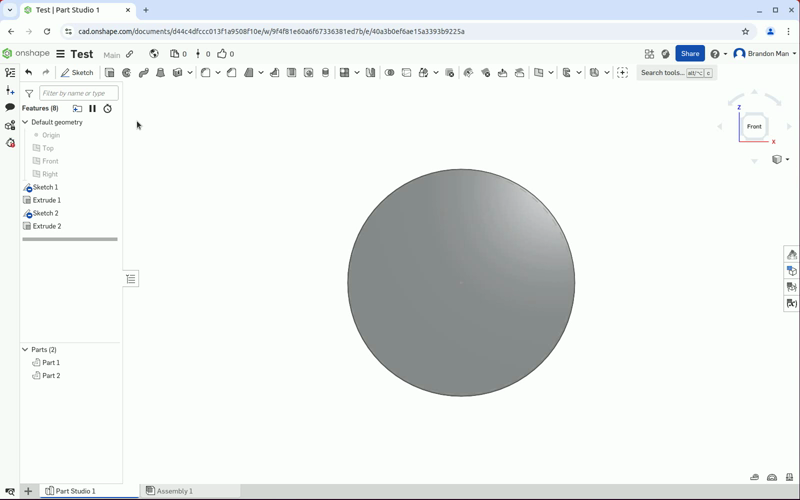
key(shift+h)
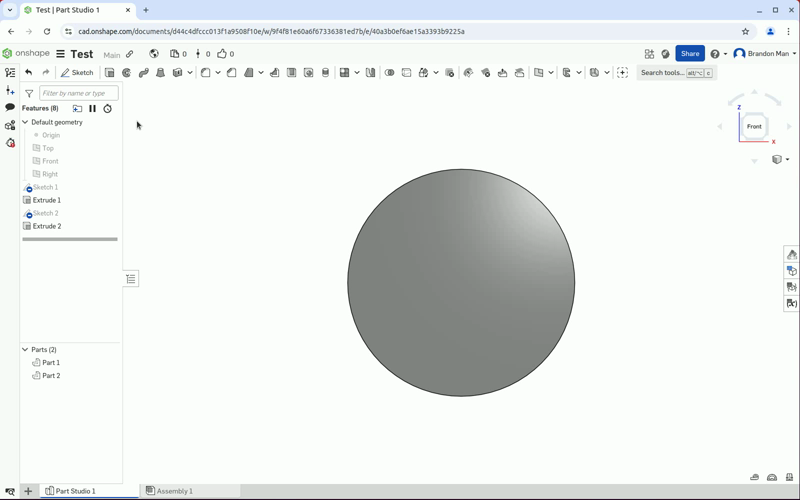
mouse_move(73, 189)
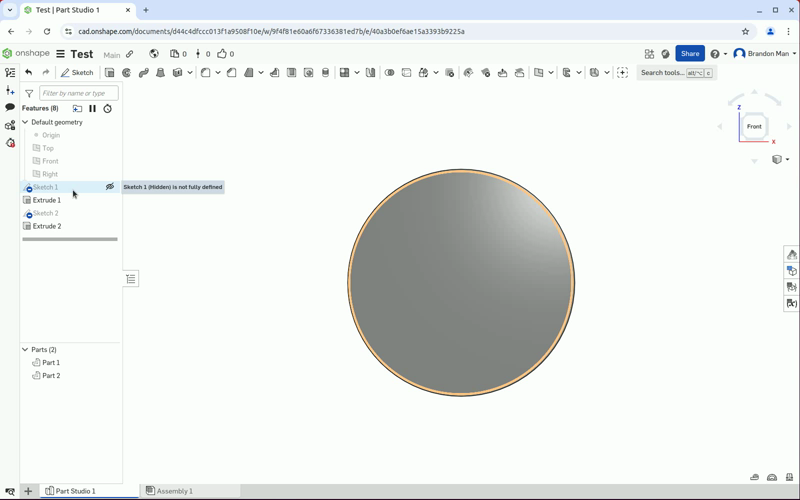
click(73, 189)
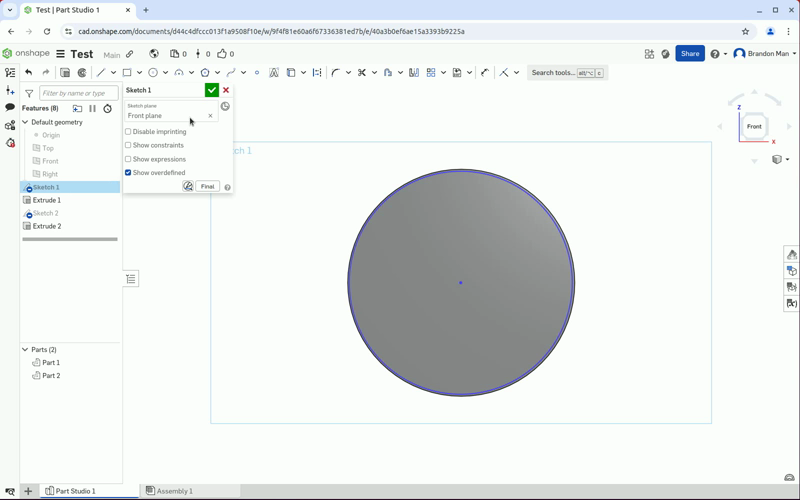
mouse_move(229, 92)
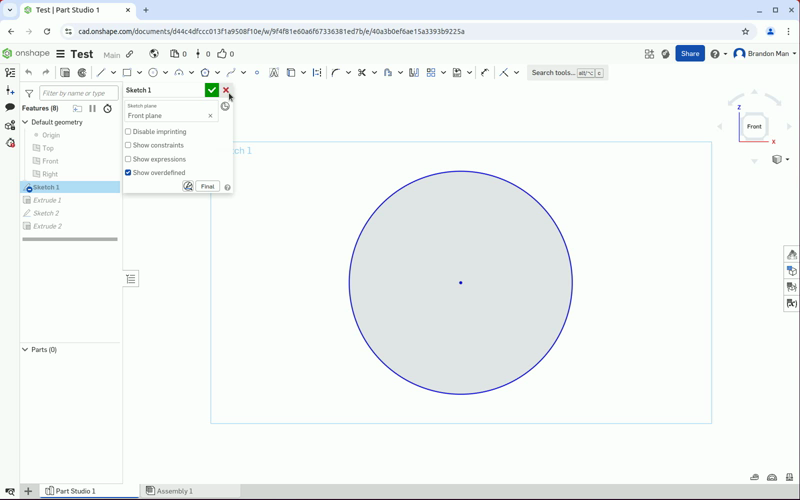
click(229, 92)
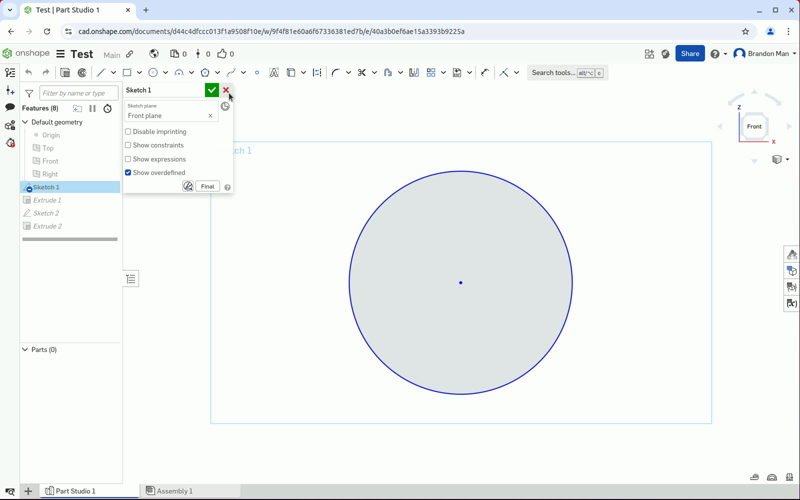
key(shift+s)
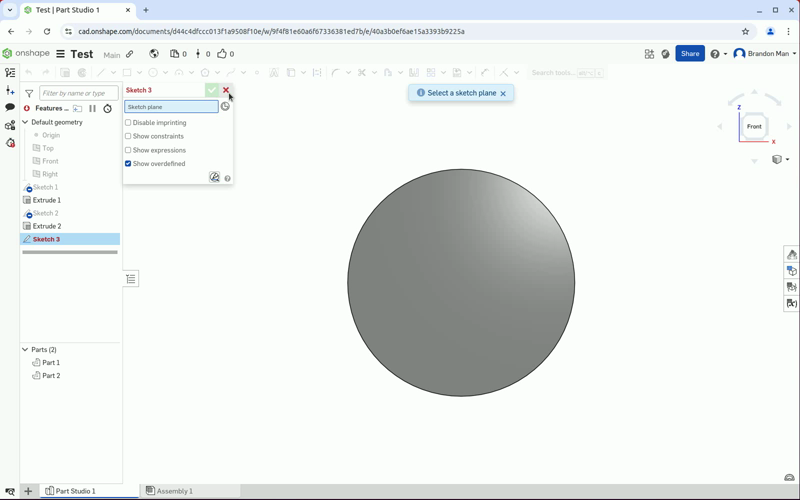
mouse_move(73, 163)
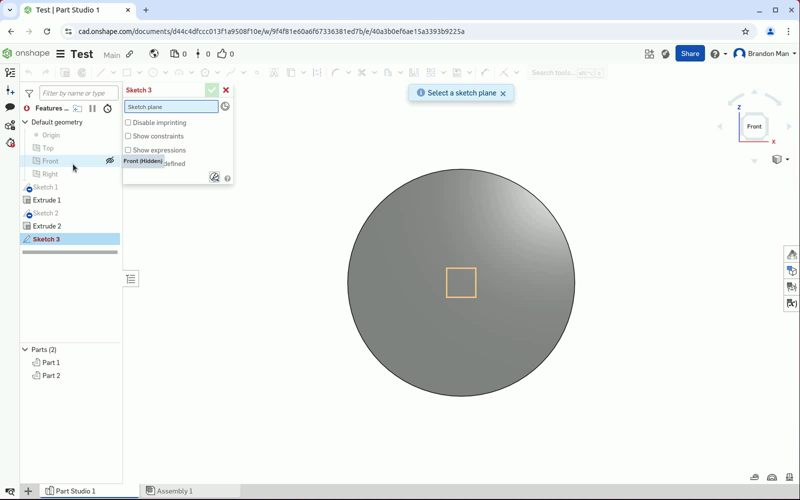
click(73, 163)
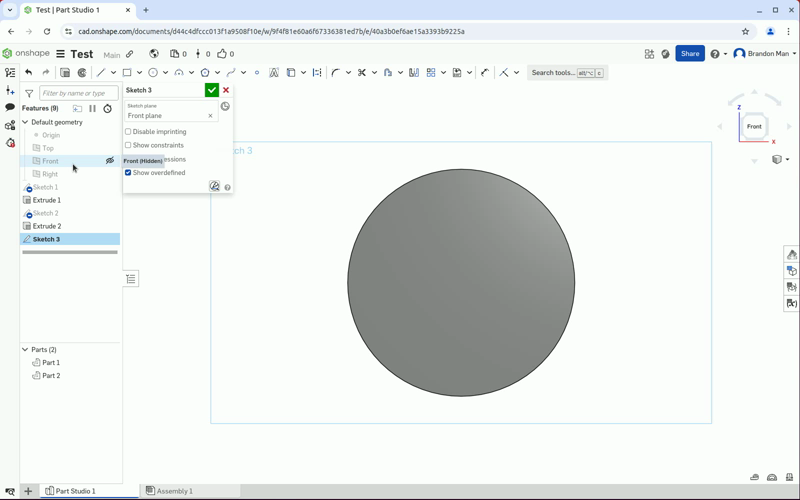
mouse_move(73, 352)
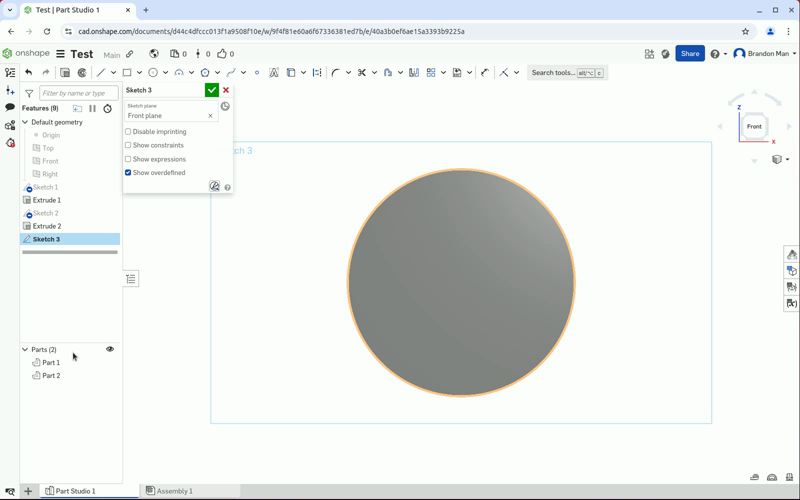
key(y)
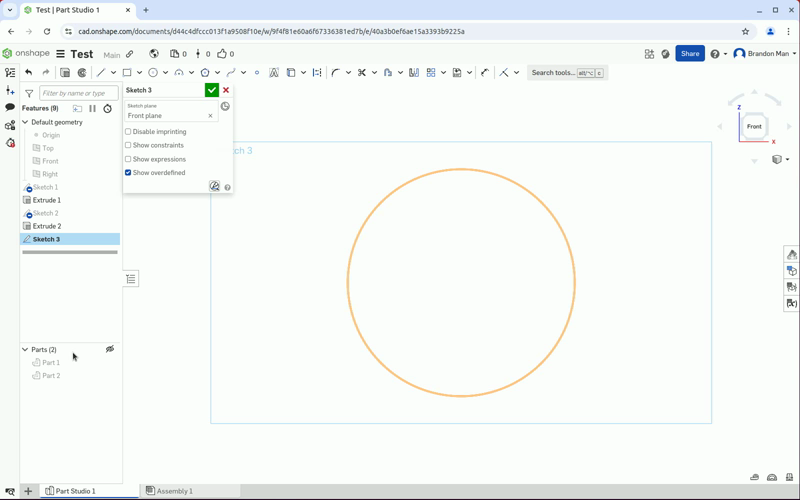
key(c)
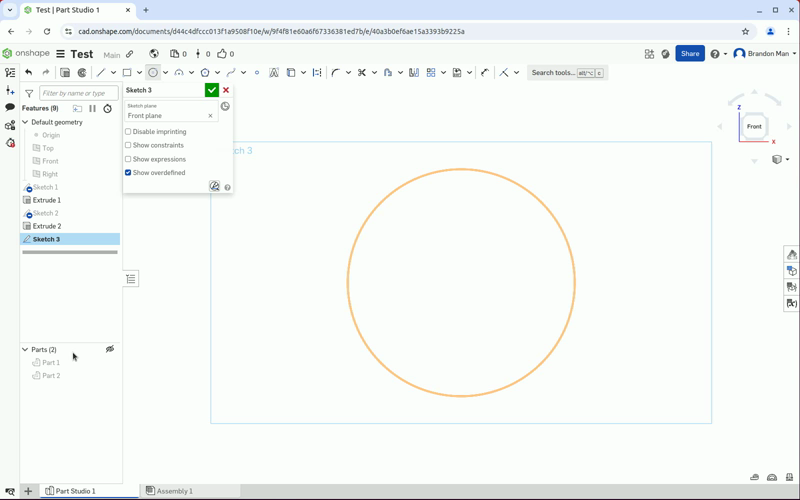
key_down(shift)
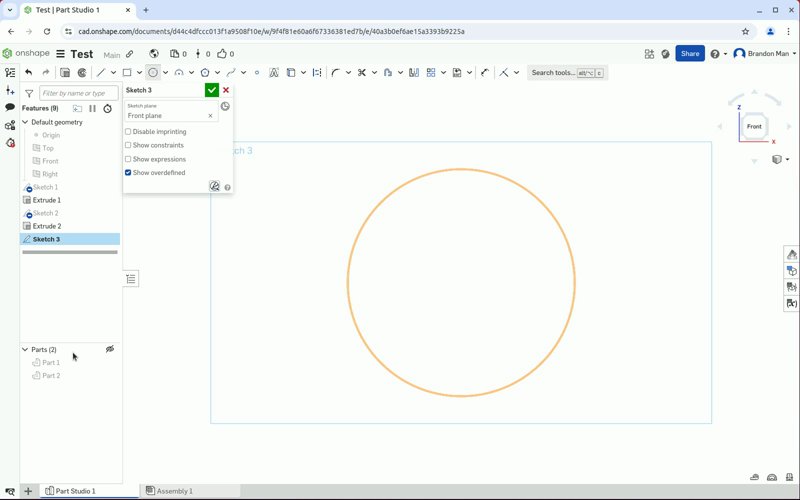
mouse_move(460, 282)
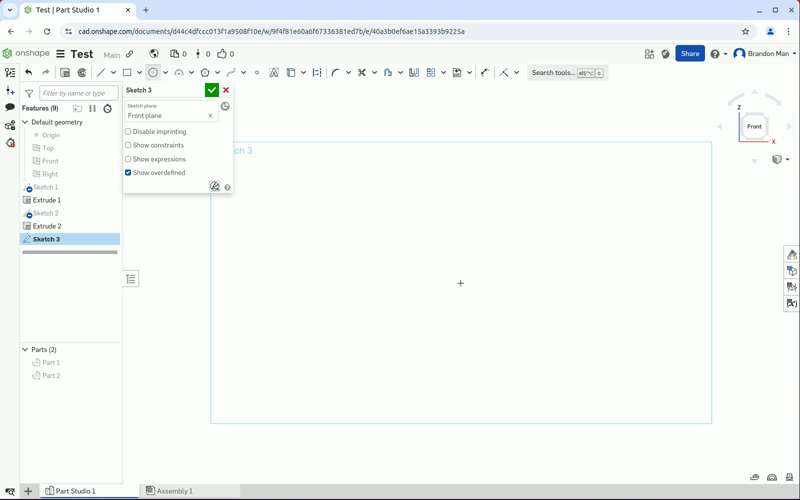
click(460, 282)
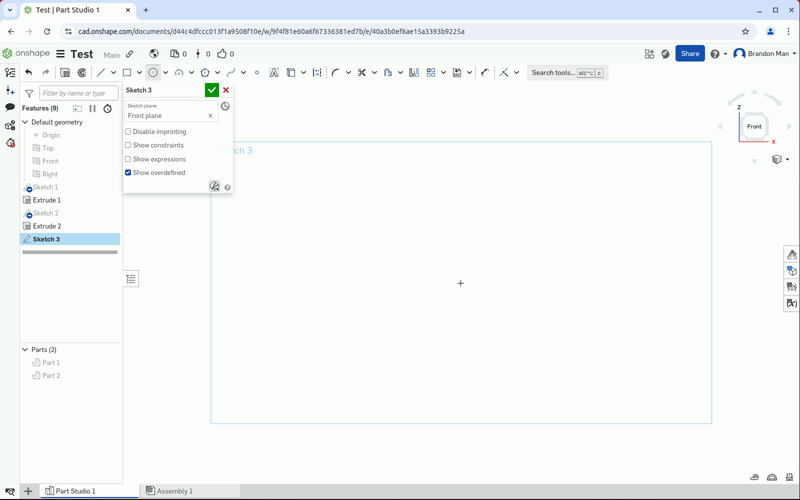
key_up(shift)
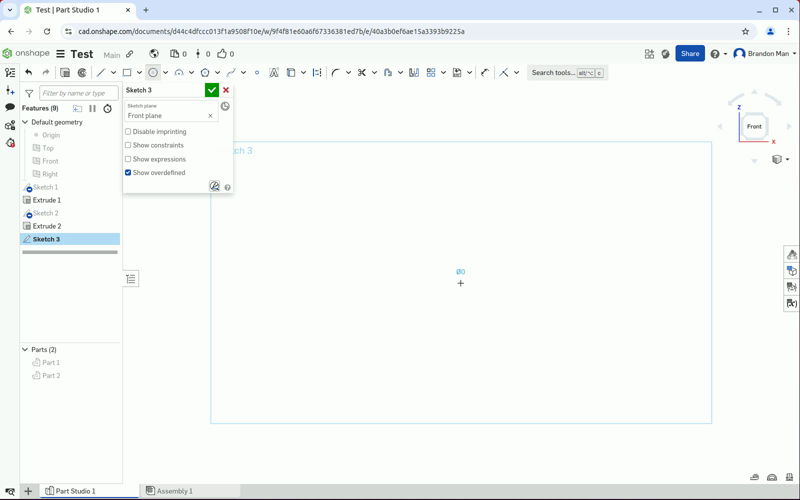
mouse_move(572, 282)
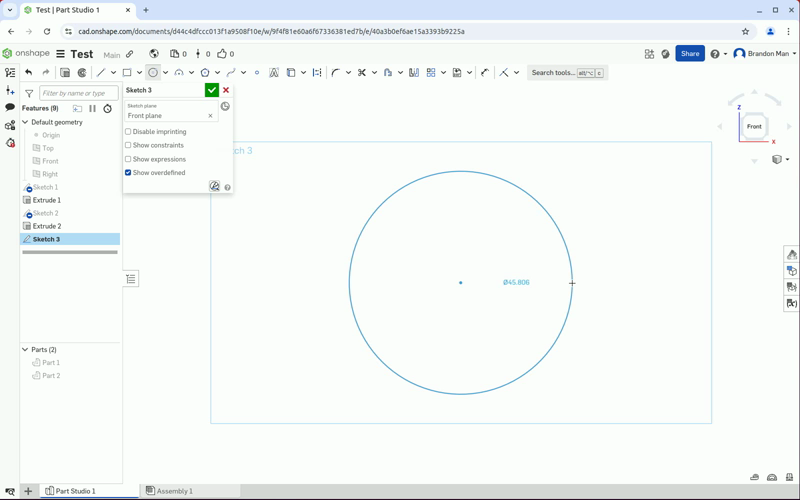
click(572, 282)
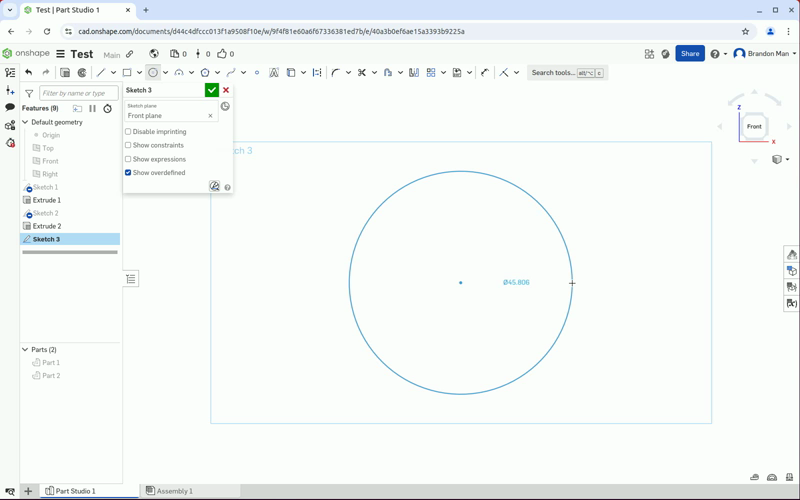
key(esc)
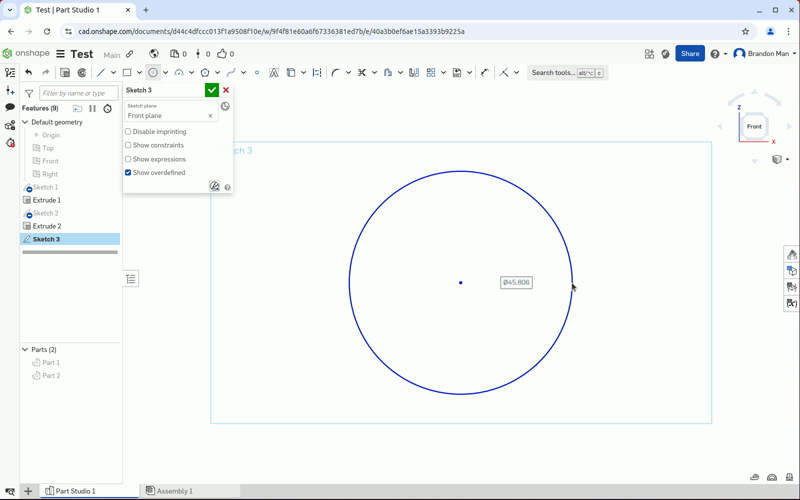
mouse_move(534, 320)
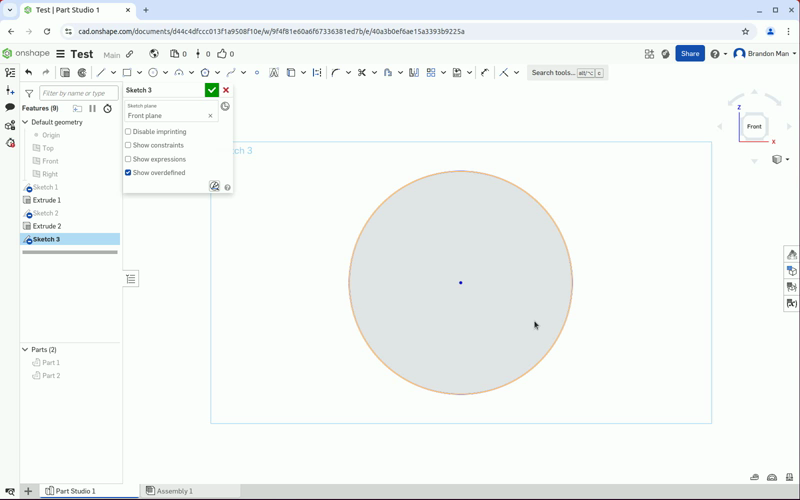
click(534, 320)
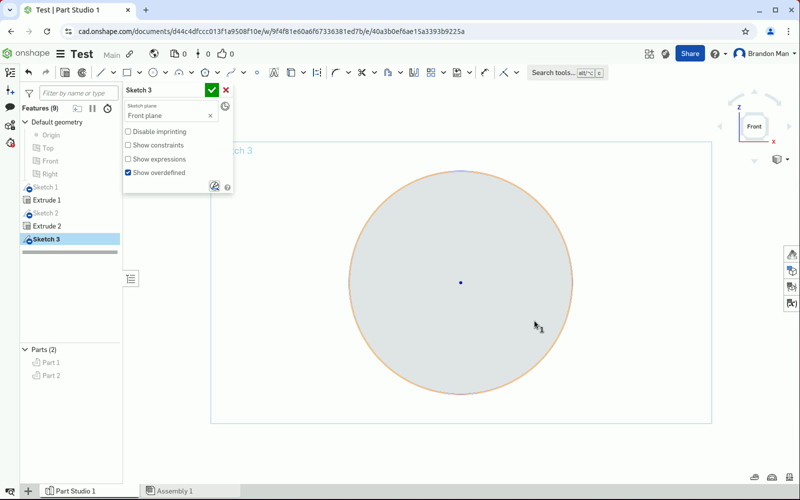
mouse_move(73, 352)
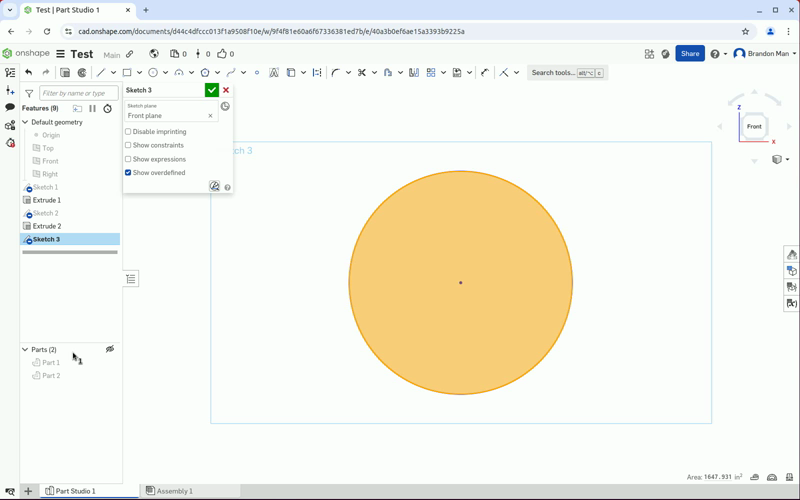
key(shift+y)
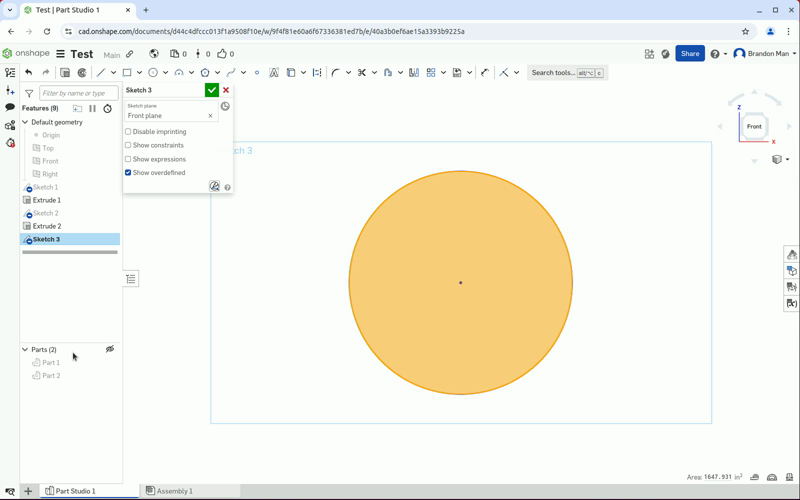
key(shift+e)
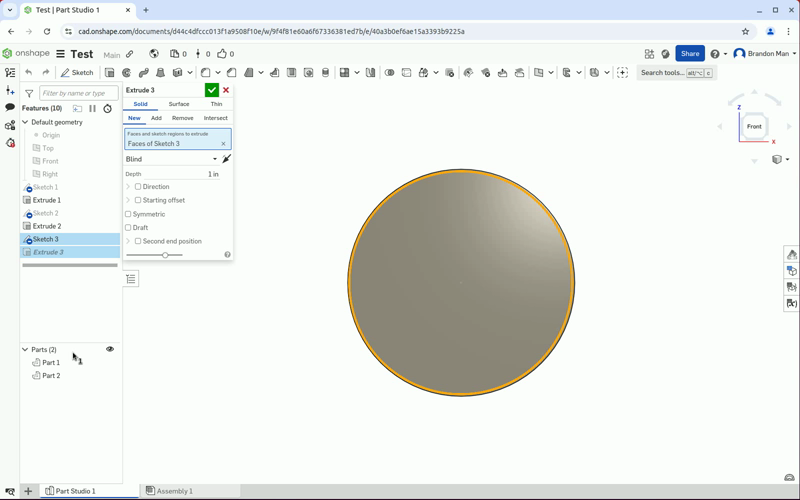
mouse_move(143, 106)
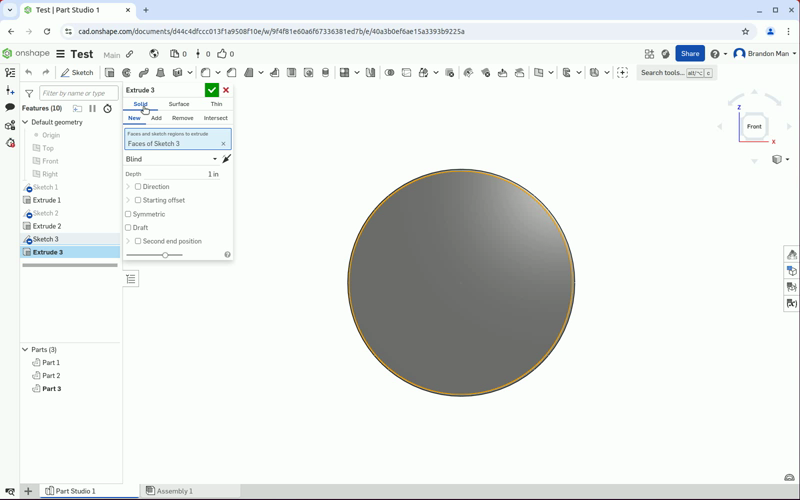
click(143, 106)
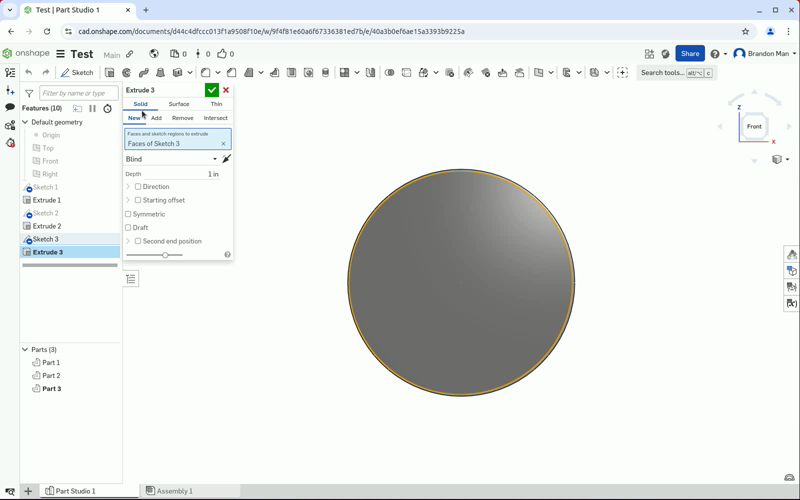
mouse_move(137, 120)
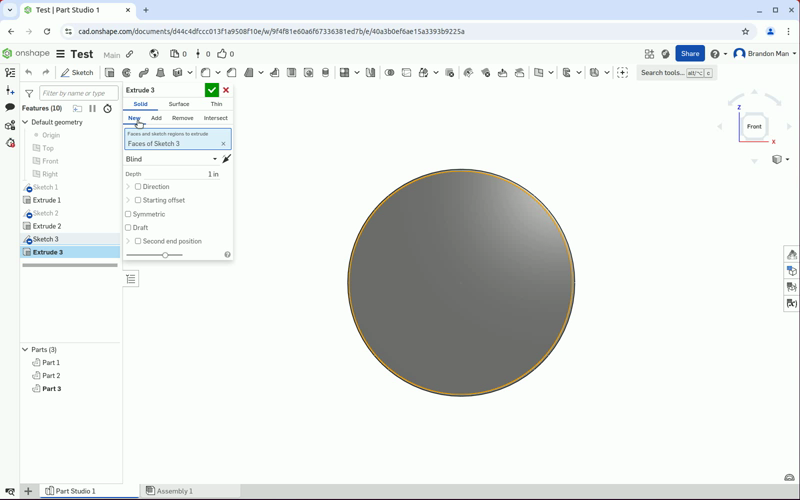
click(137, 120)
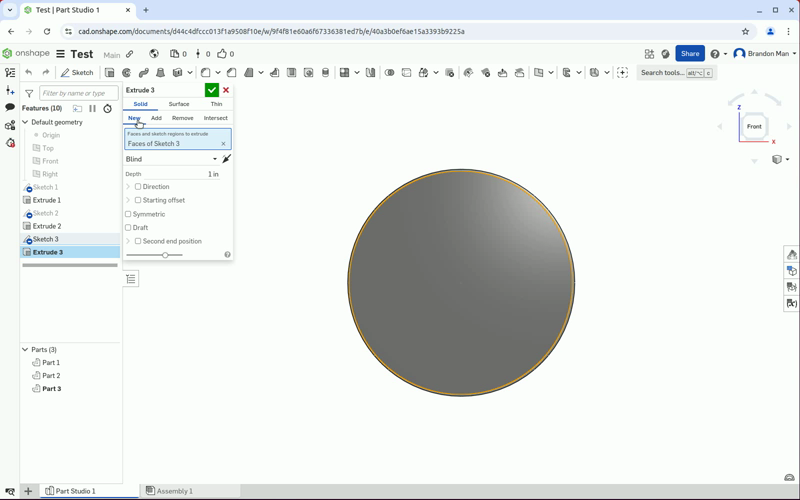
key(tab, 4)
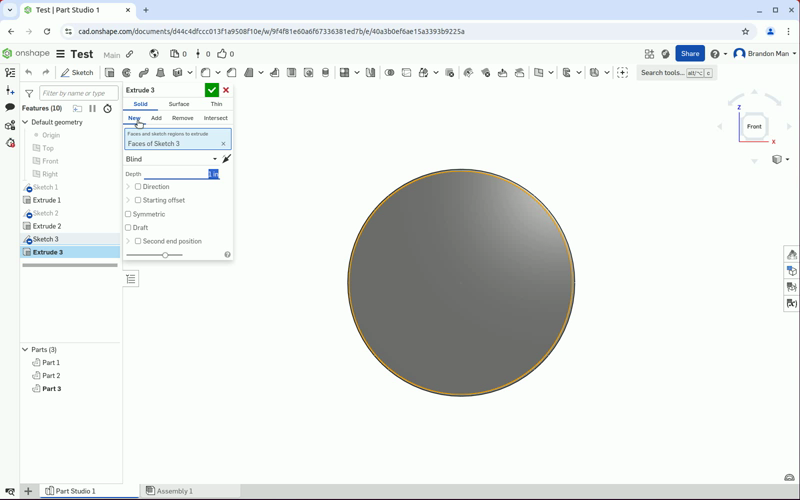
text(1.685)
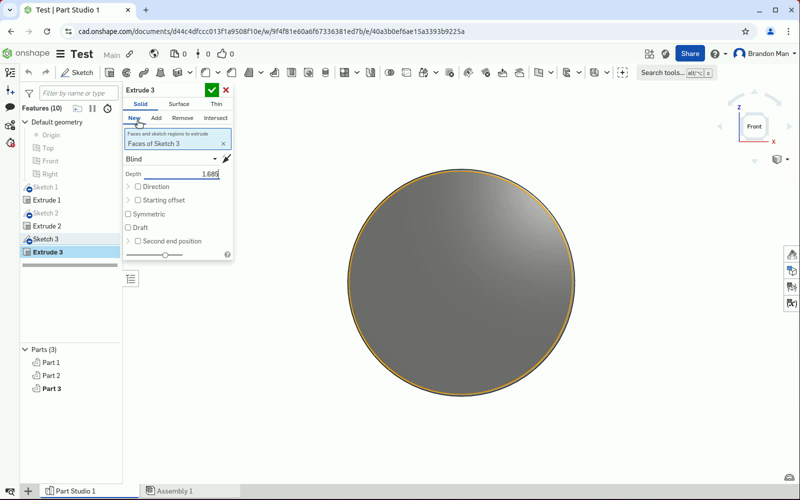
key(enter)
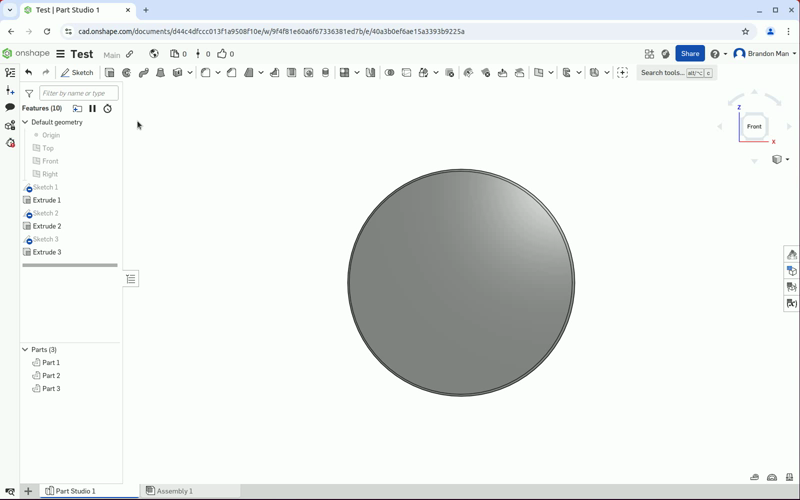
key(shift+h)
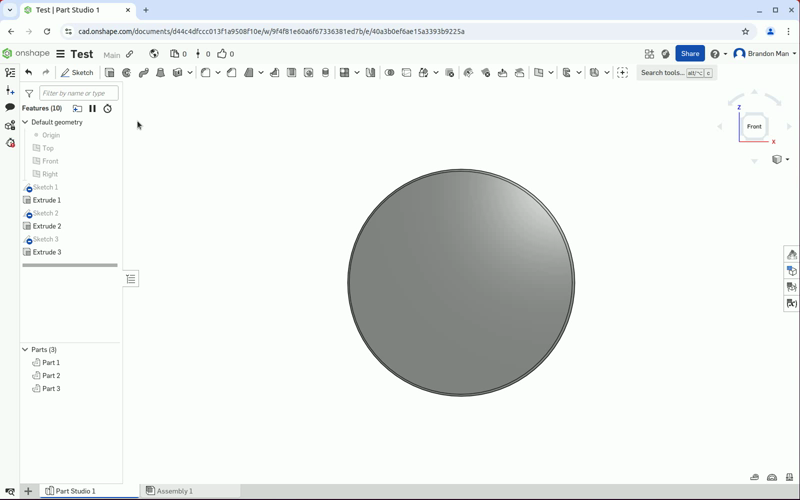
key(shift+h)
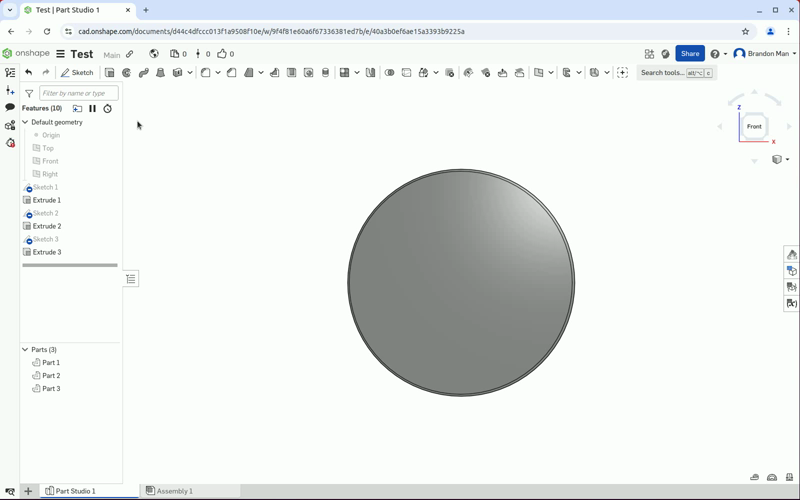
mouse_move(73, 189)
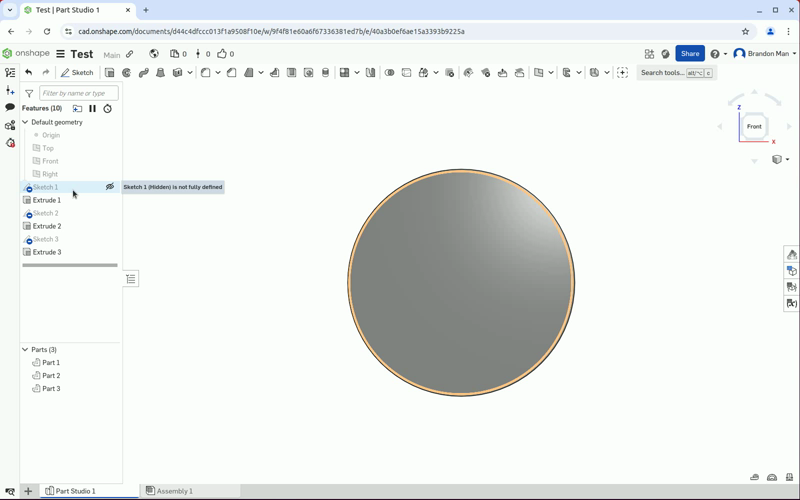
click(73, 189)
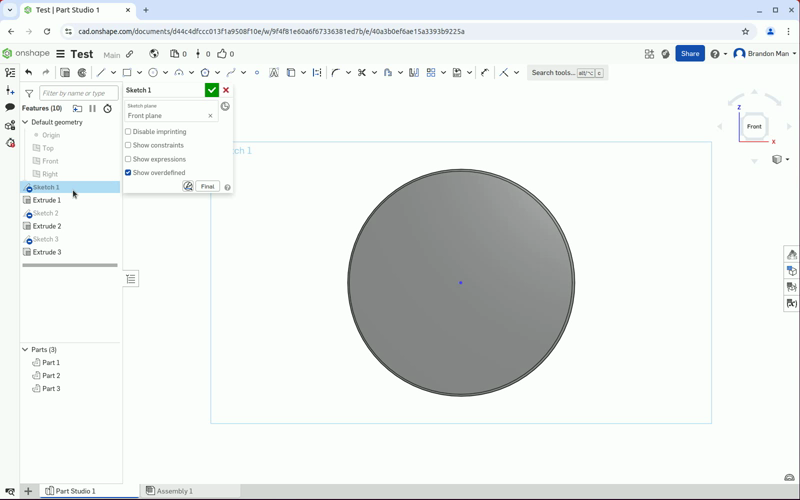
mouse_move(229, 92)
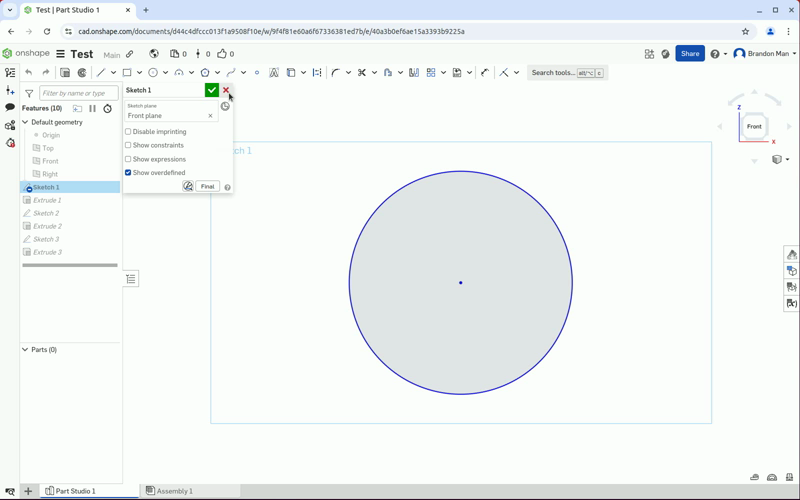
click(229, 92)
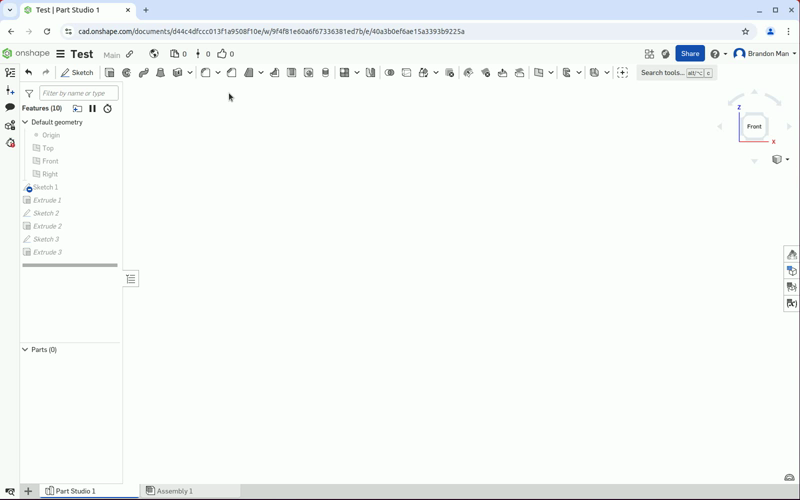
mouse_move(541, 75)
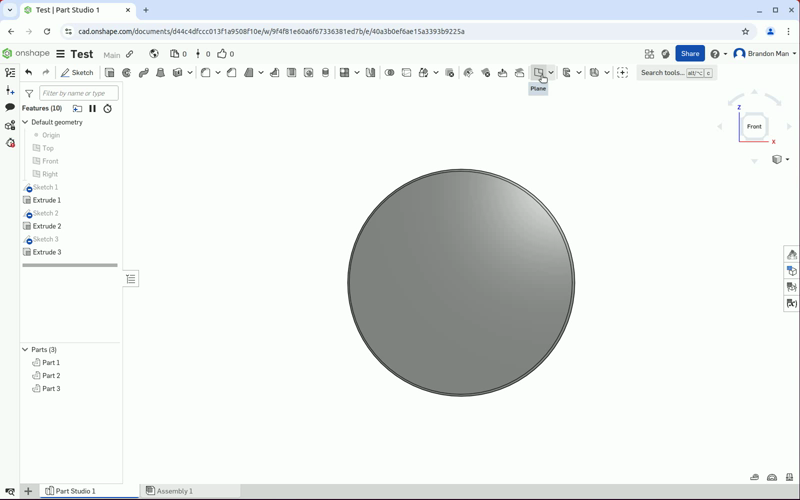
click(541, 75)
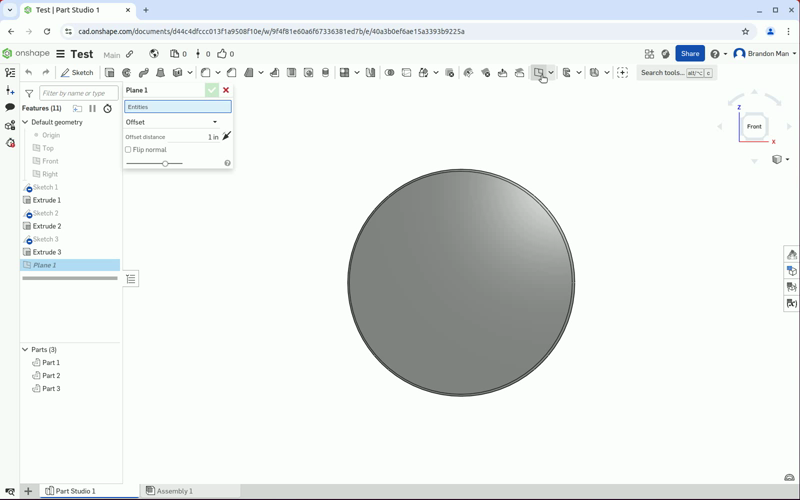
mouse_move(73, 163)
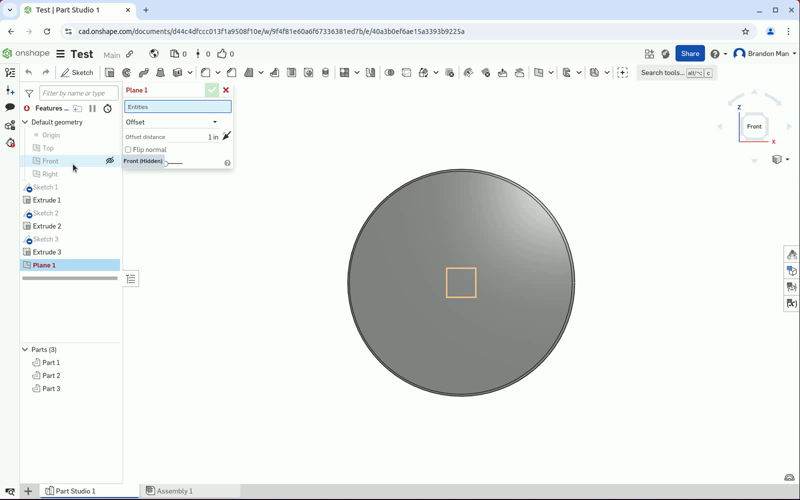
click(73, 163)
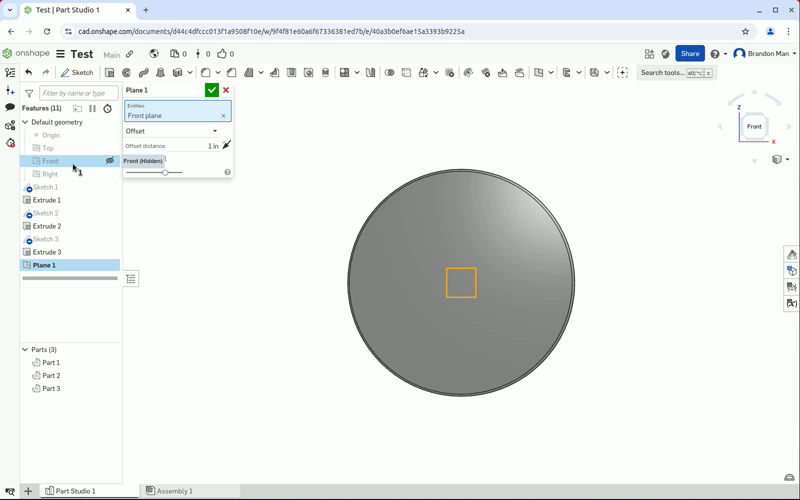
key(tab, 2)
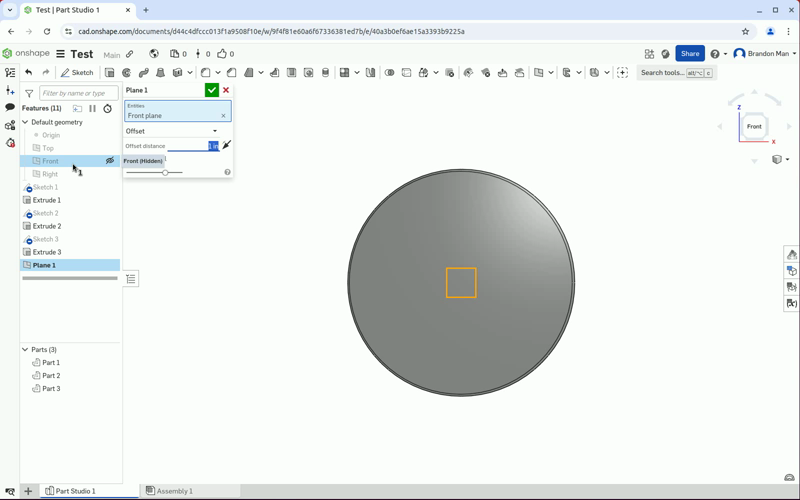
text(1.695)
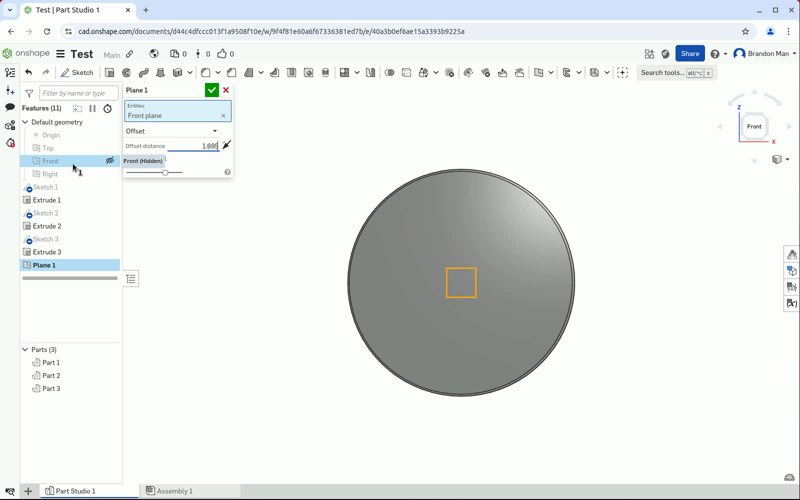
key(enter, 2)
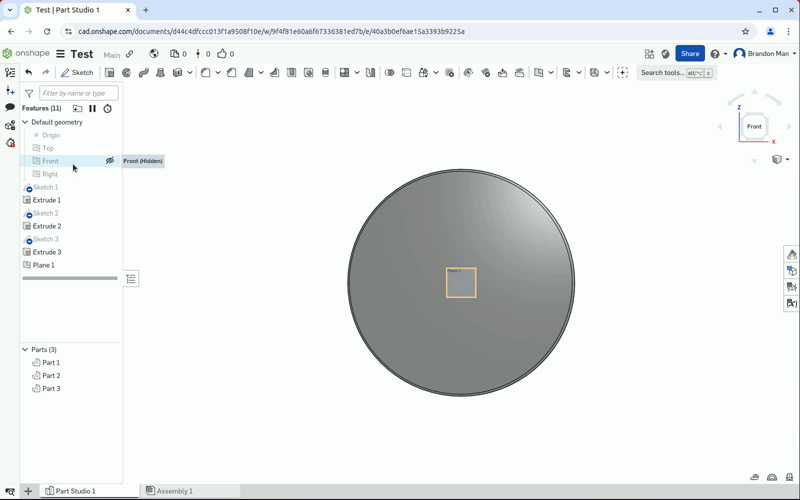
key(shift+s)
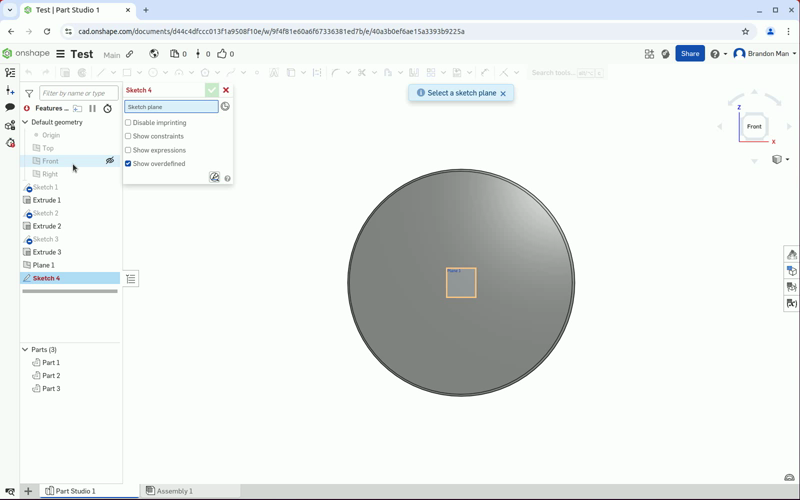
mouse_move(73, 267)
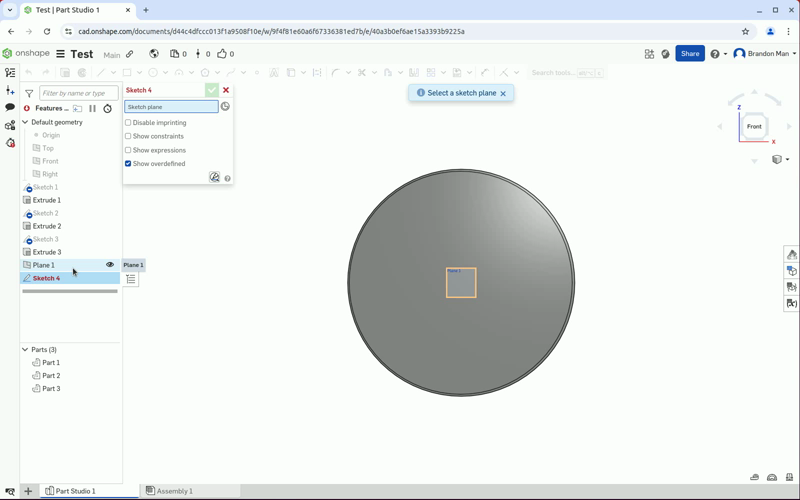
click(73, 267)
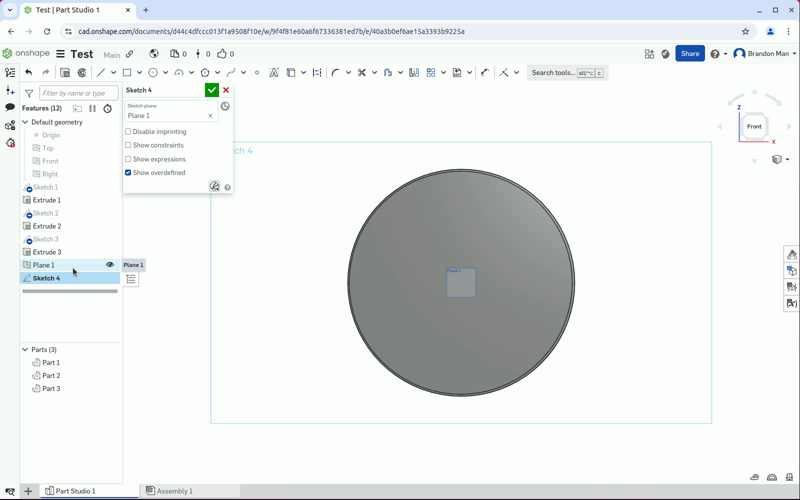
mouse_move(73, 352)
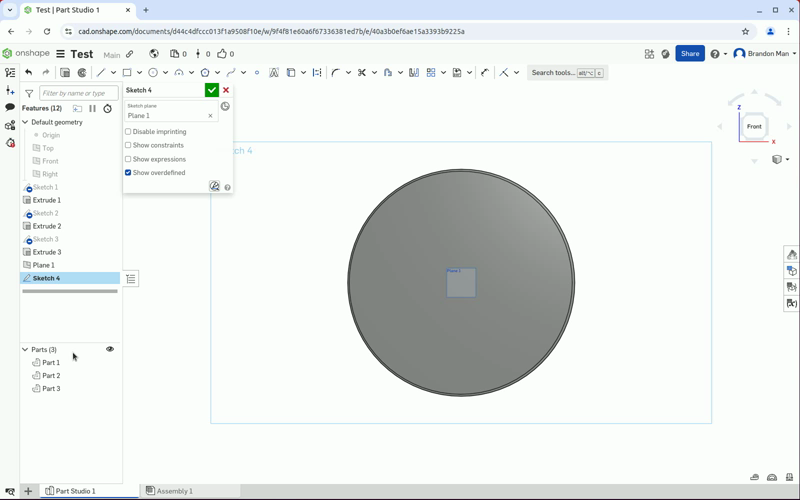
key(y)
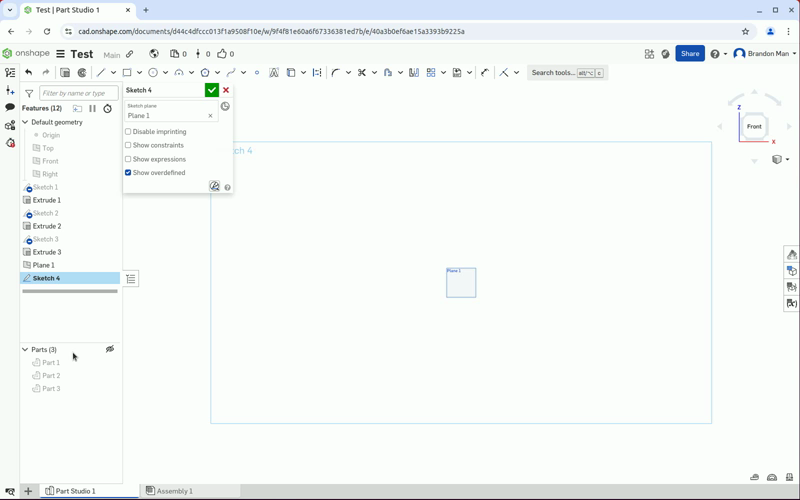
key(c)
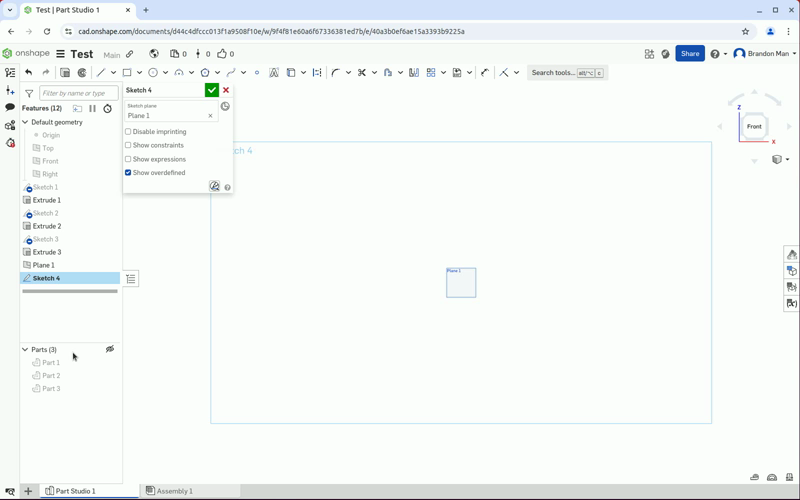
key_down(shift)
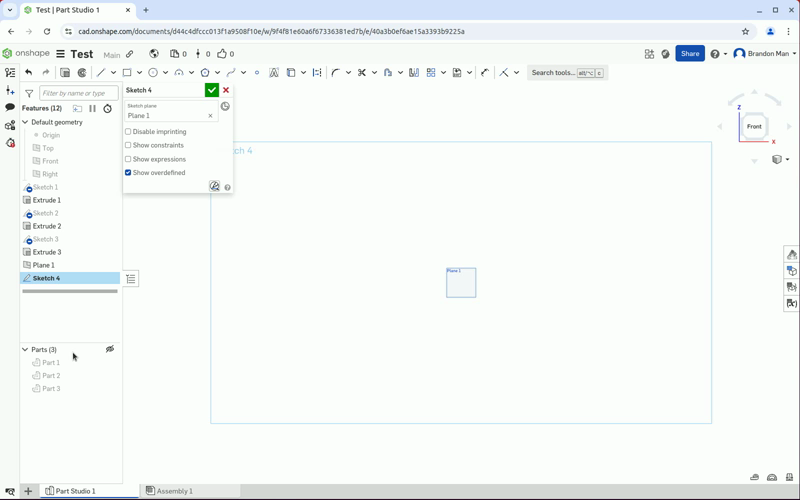
mouse_move(460, 282)
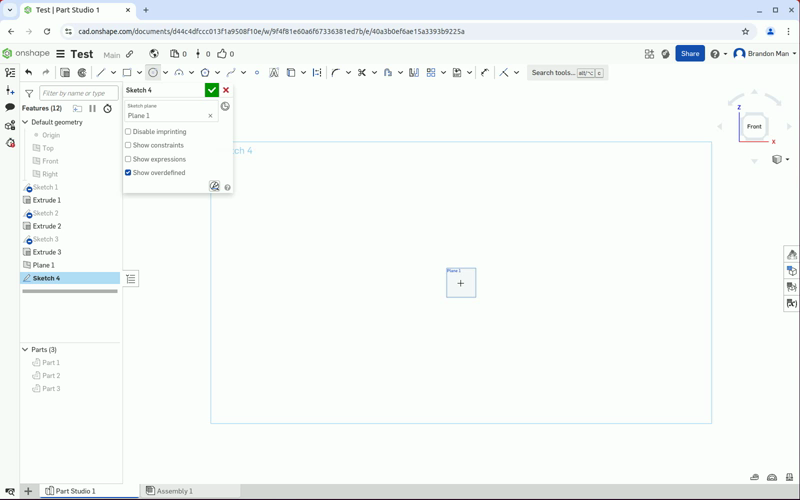
click(460, 282)
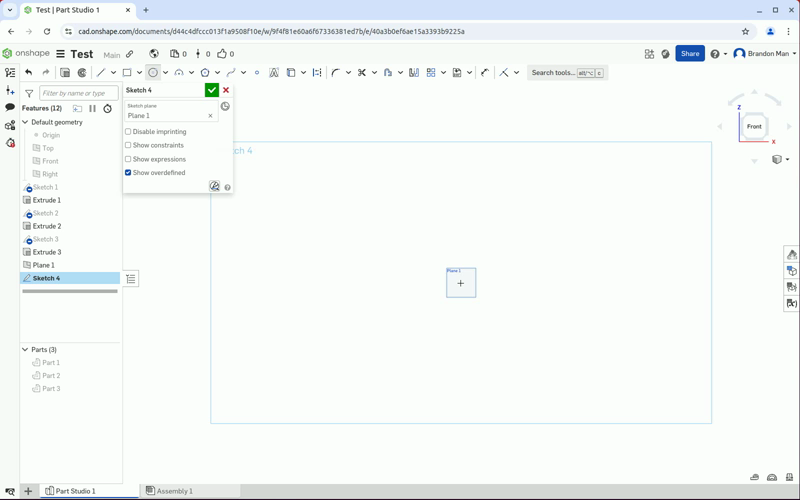
key_up(shift)
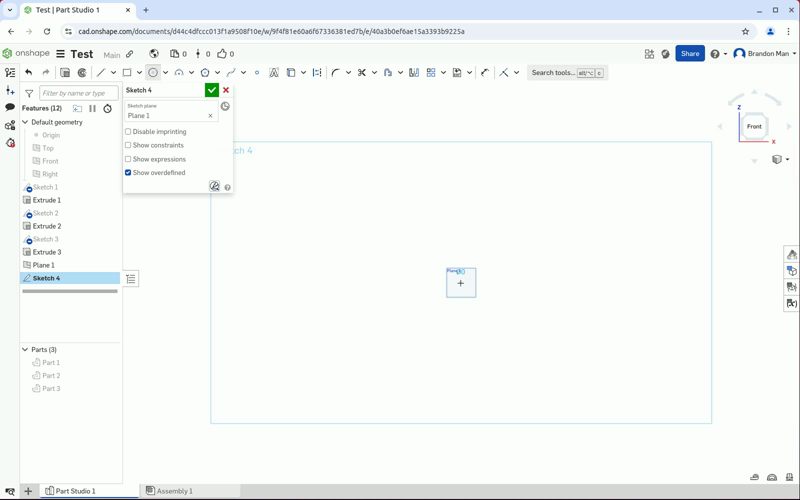
mouse_move(572, 282)
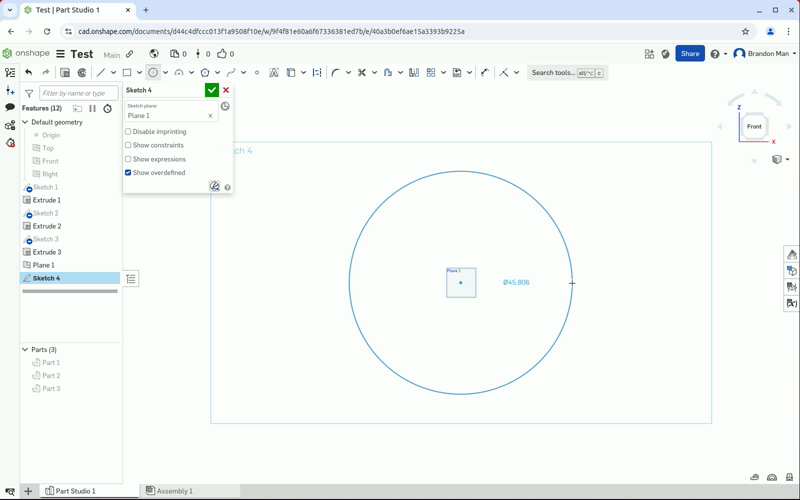
click(572, 282)
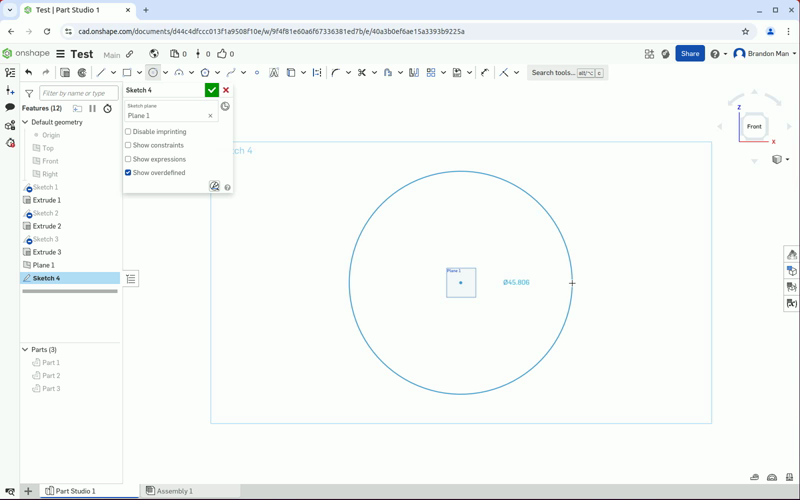
key(esc)
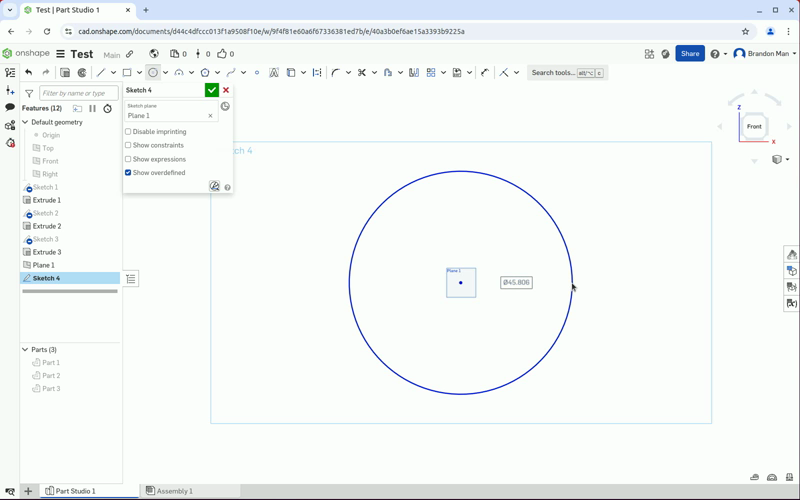
mouse_move(426, 352)
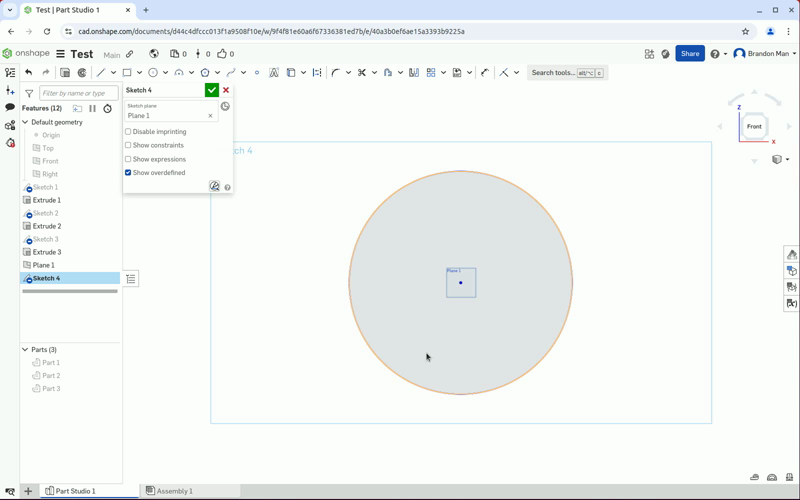
click(426, 352)
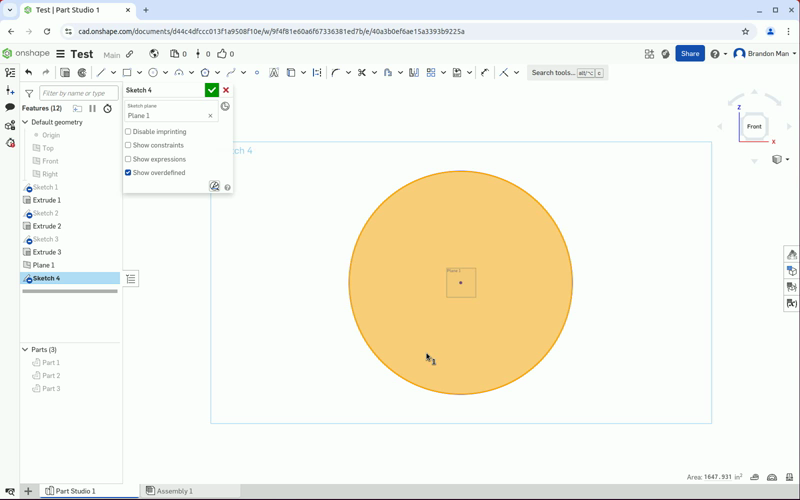
mouse_move(73, 352)
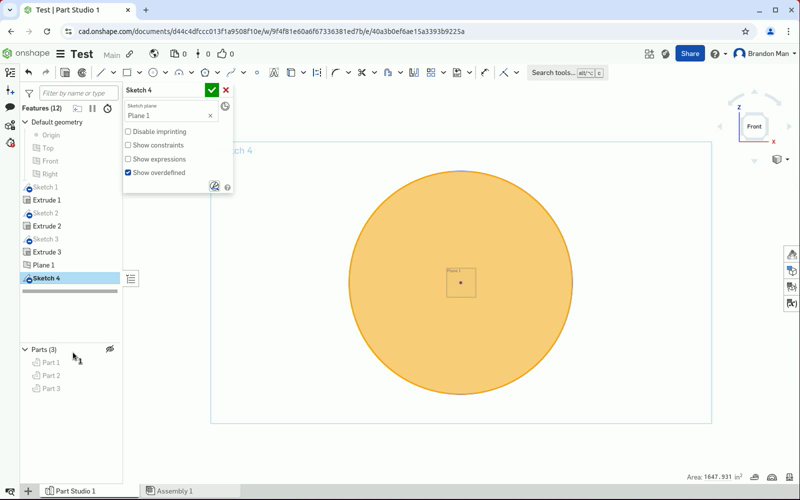
key(shift+y)
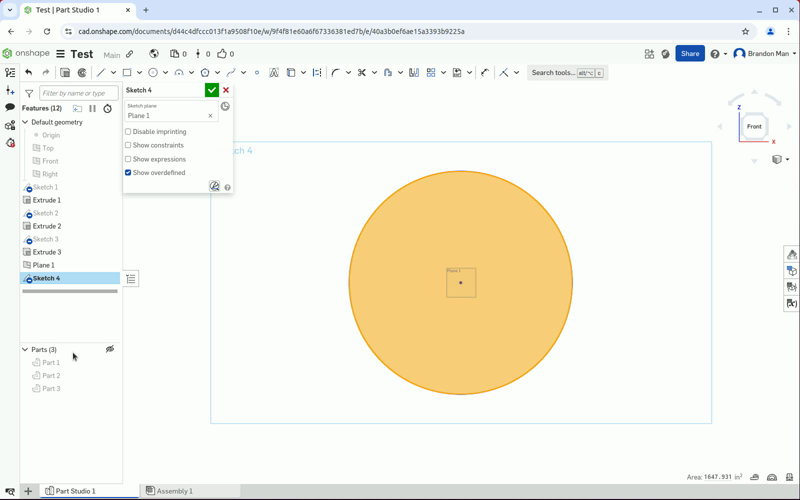
key(shift+e)
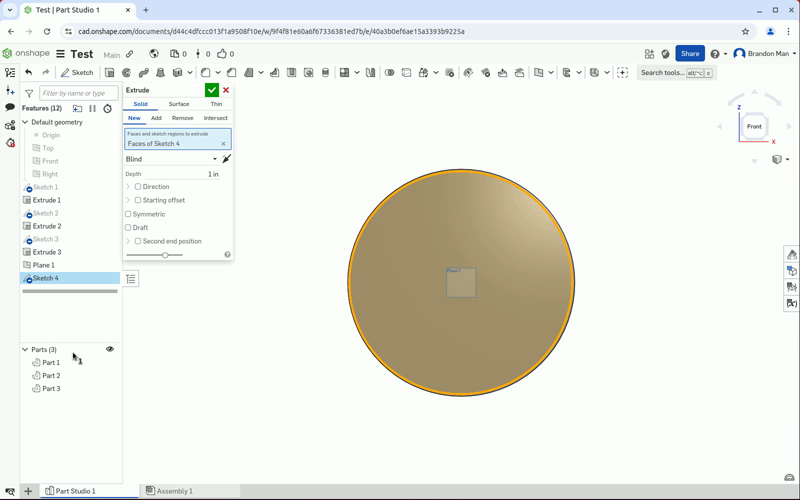
mouse_move(143, 106)
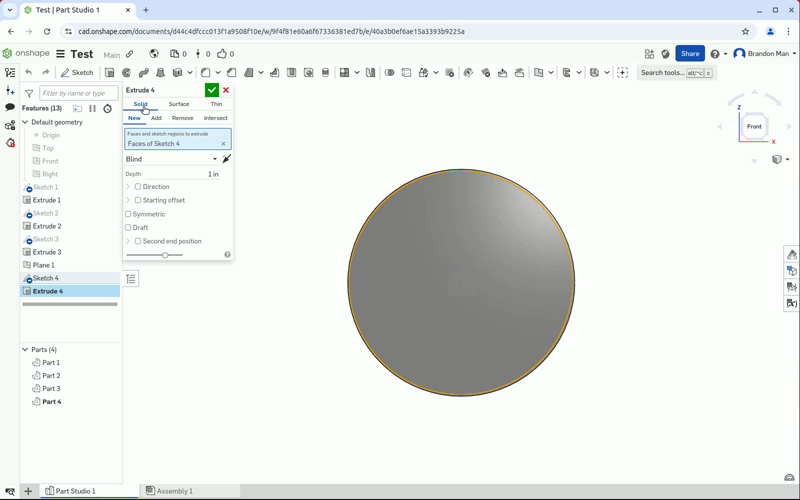
click(143, 106)
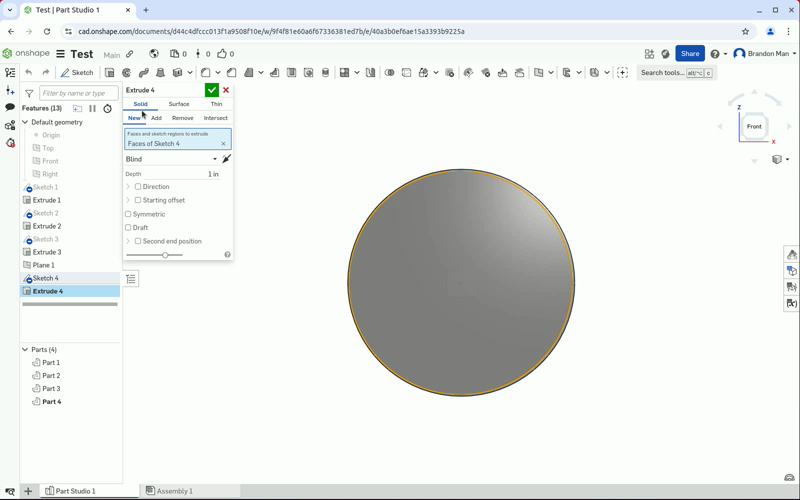
mouse_move(137, 120)
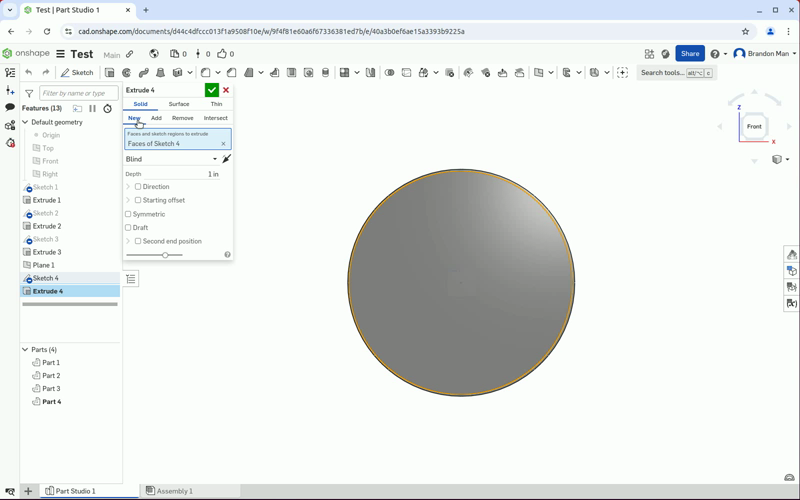
click(137, 120)
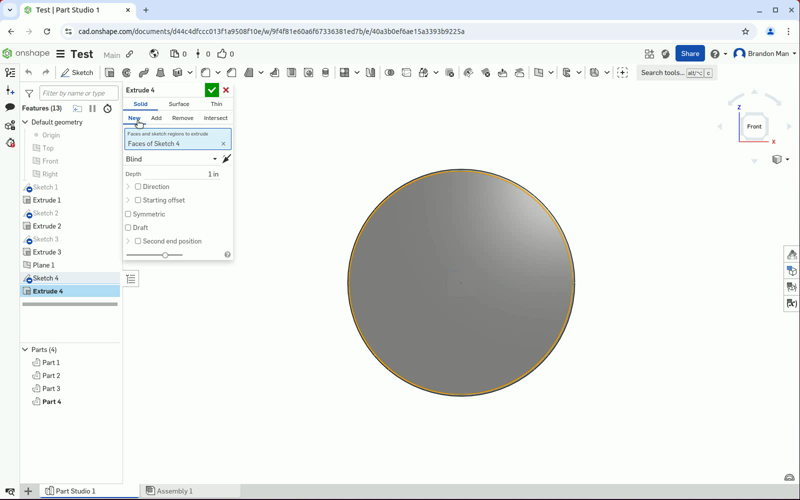
key(tab, 4)
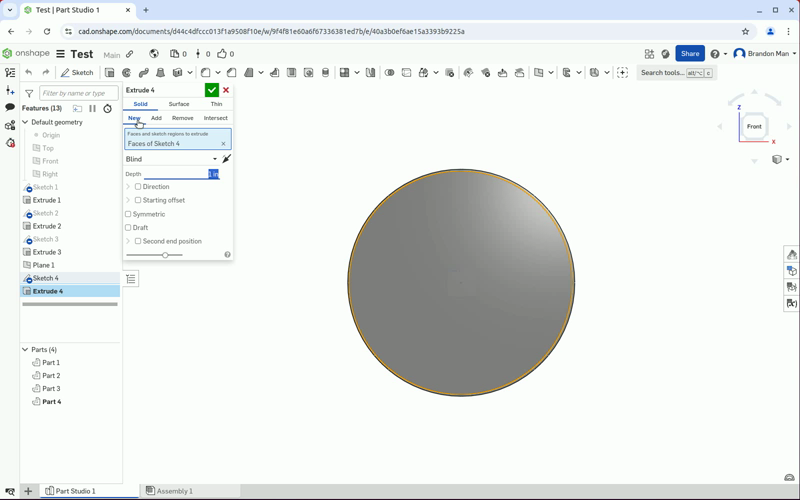
text(1.685)
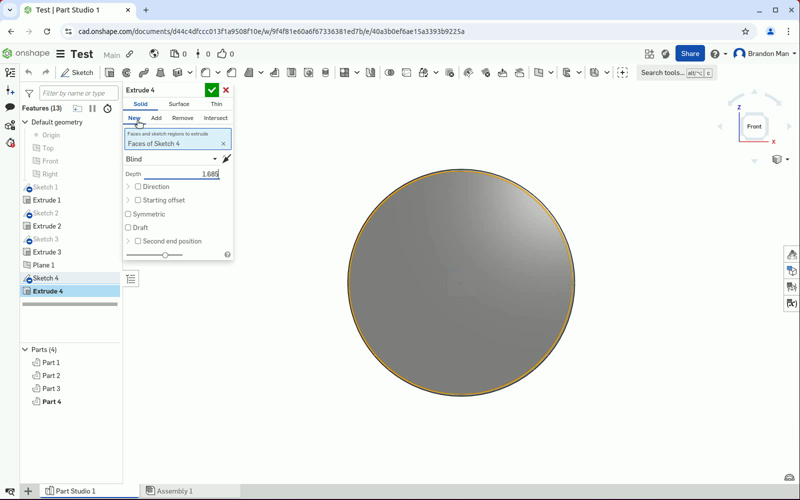
key(enter)
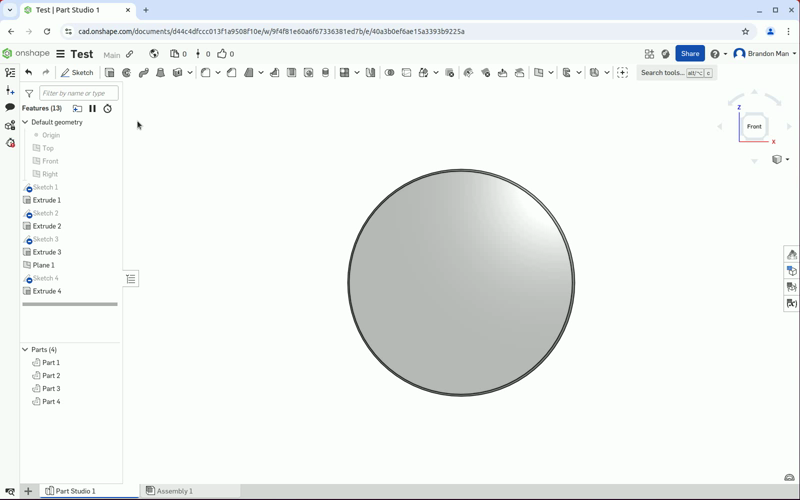
key(shift+h)
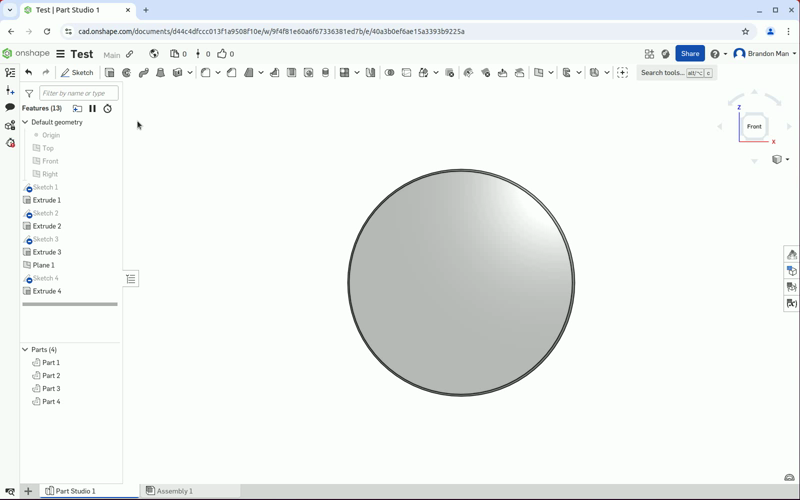
key(shift+h)
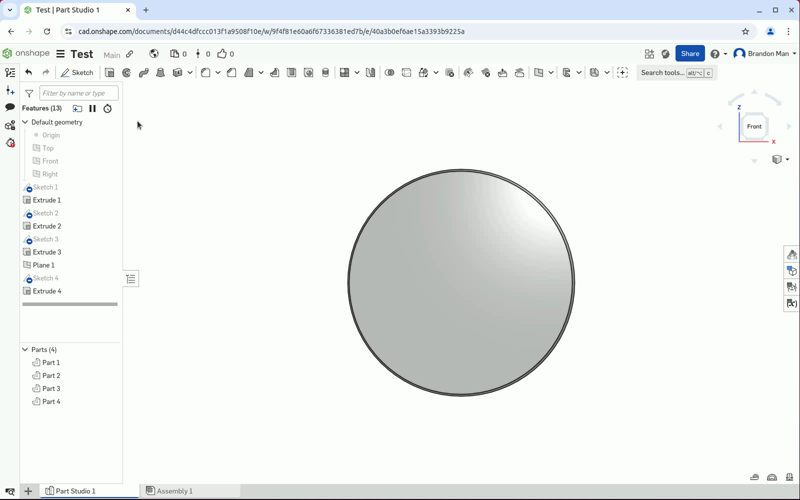
key(shift+7)
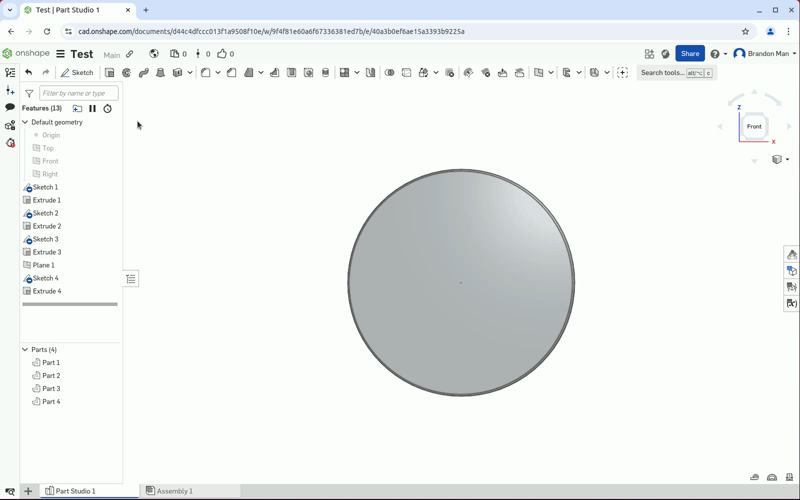
key(left, 2)
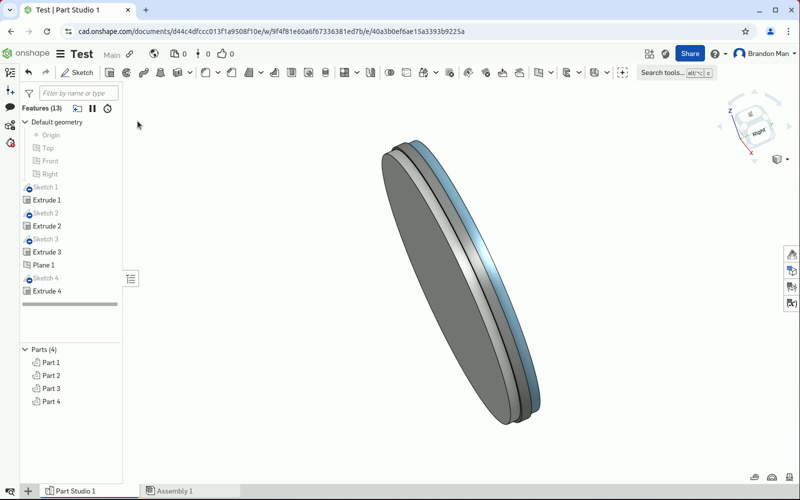
key(down, 2)
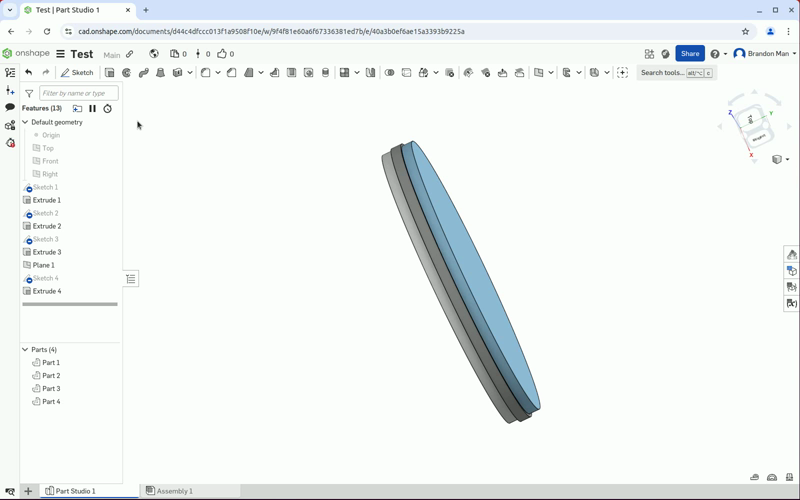
key(up, 2)
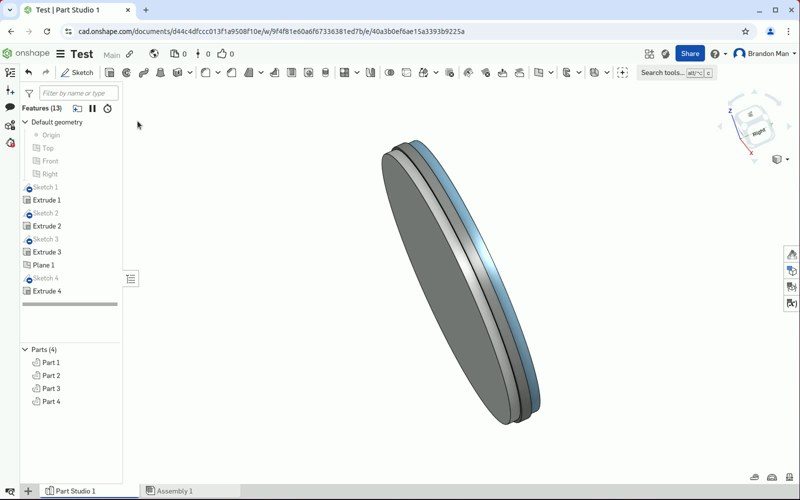
key(right, 2)
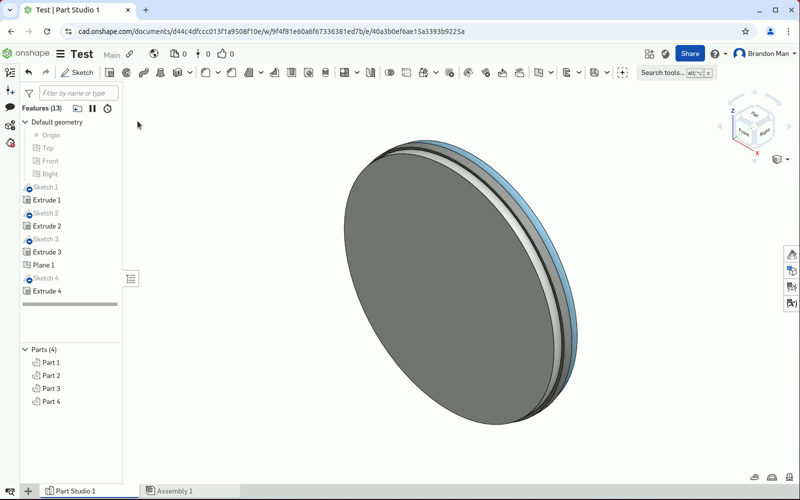
mouse_move(73, 189)
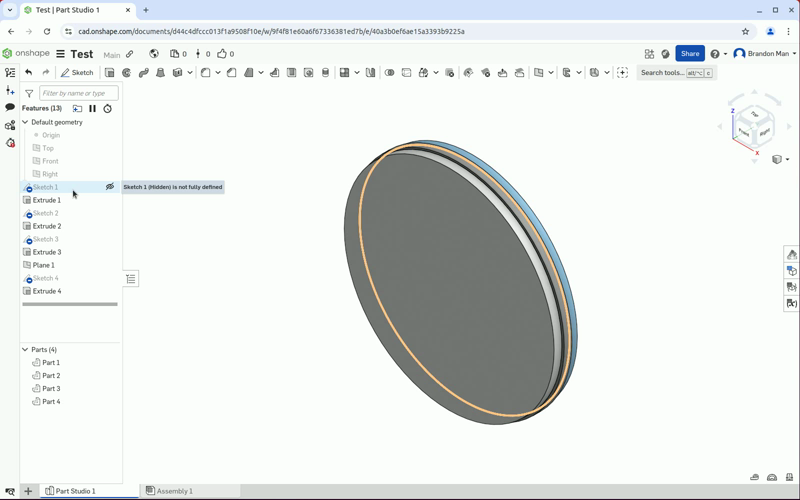
click(73, 189)